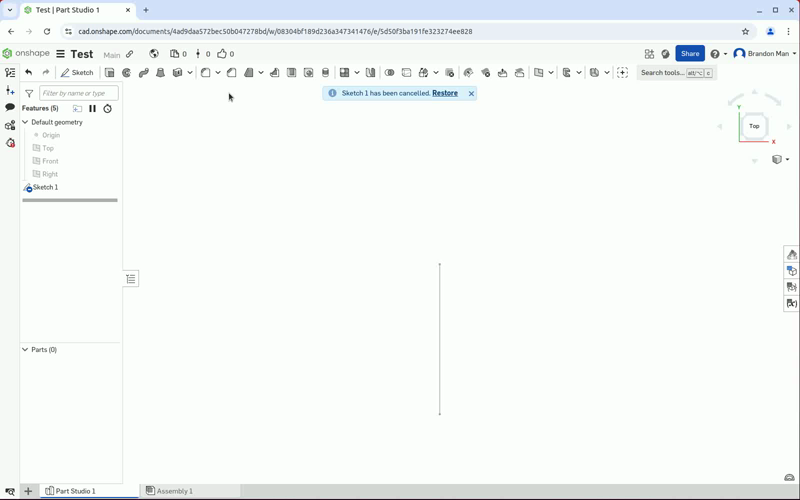
key(shift+h)
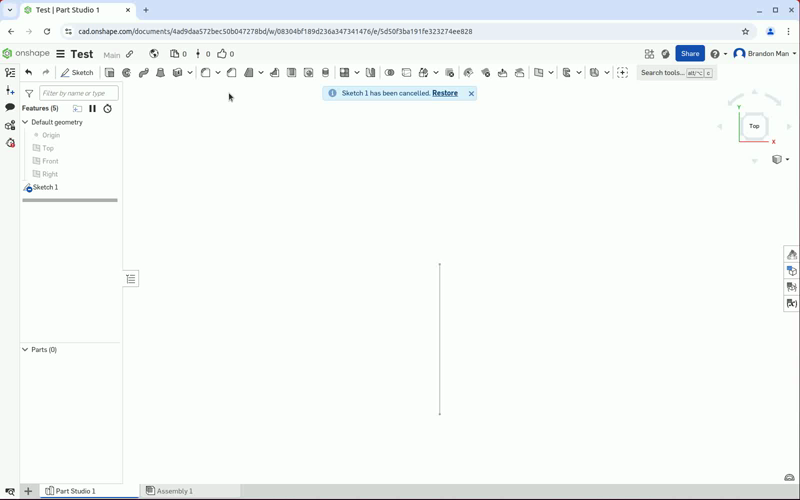
key(shift+s)
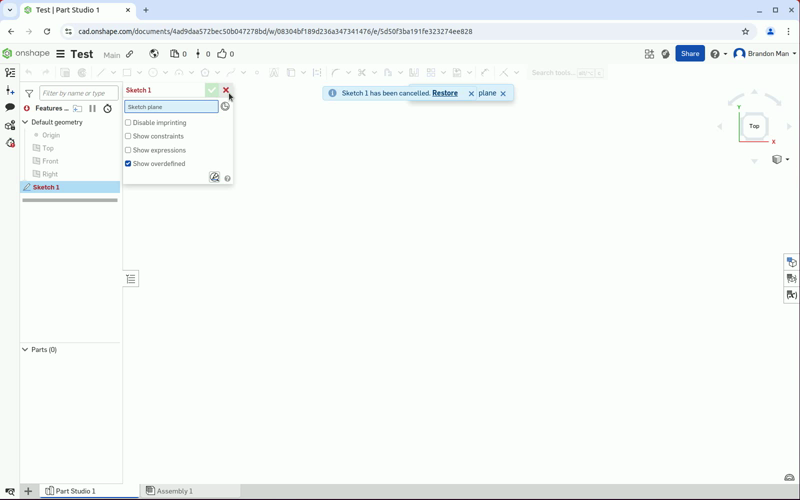
mouse_move(73, 150)
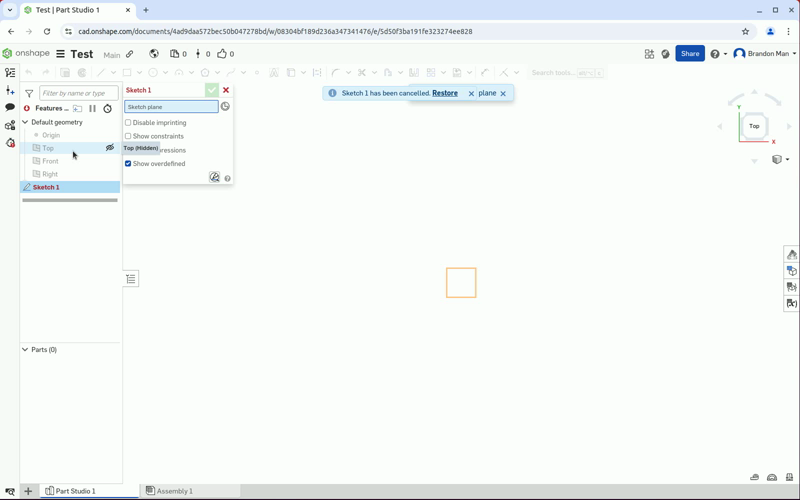
click(73, 150)
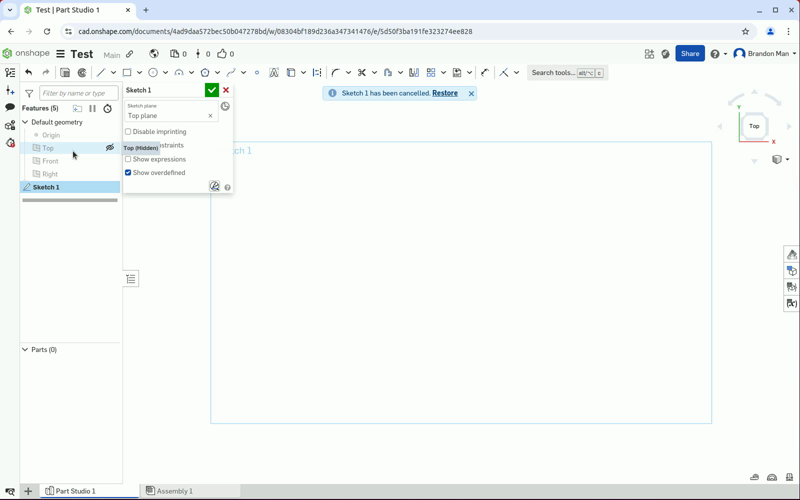
mouse_move(73, 352)
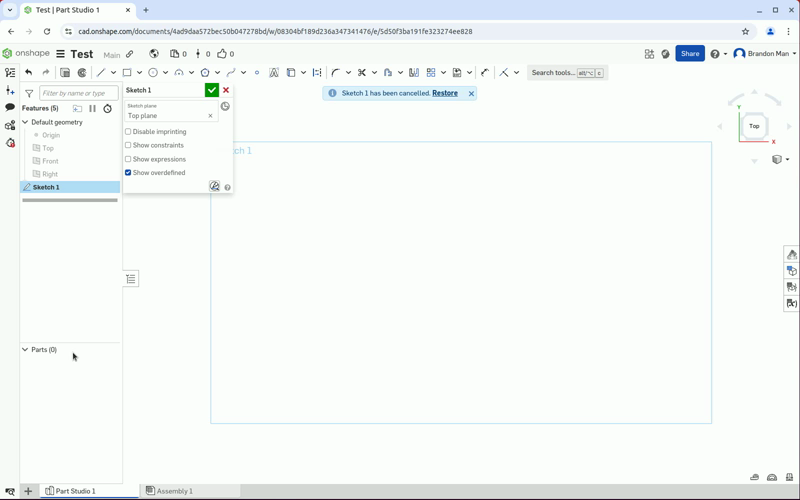
key(y)
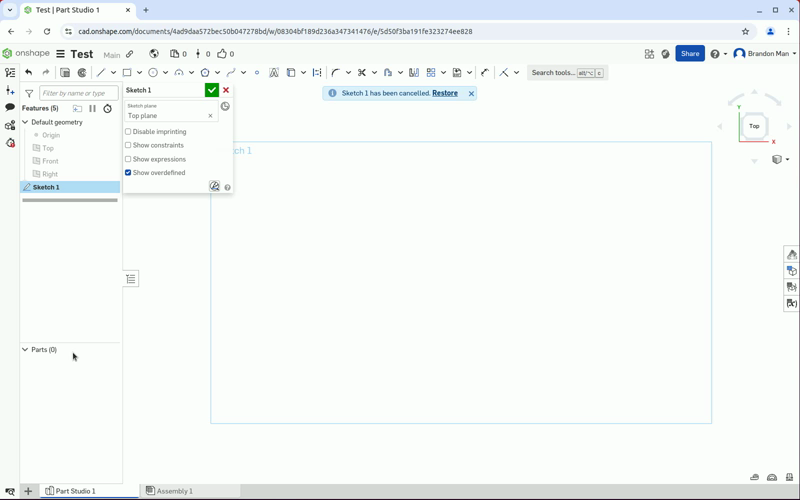
key(l)
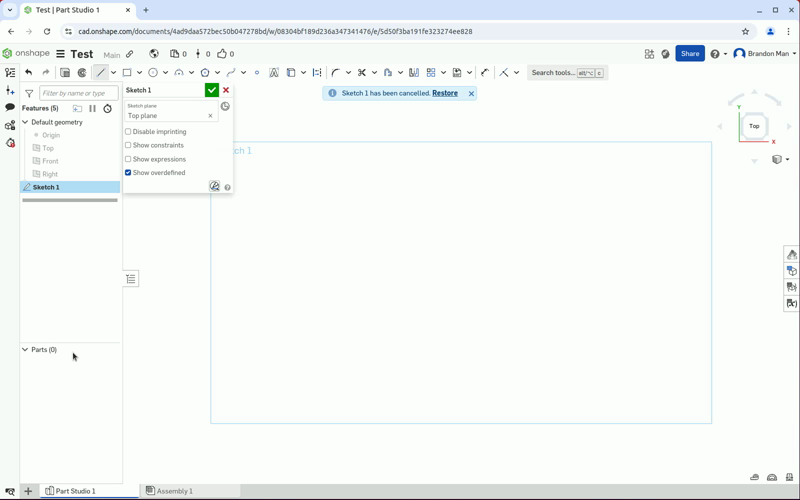
key_down(shift)
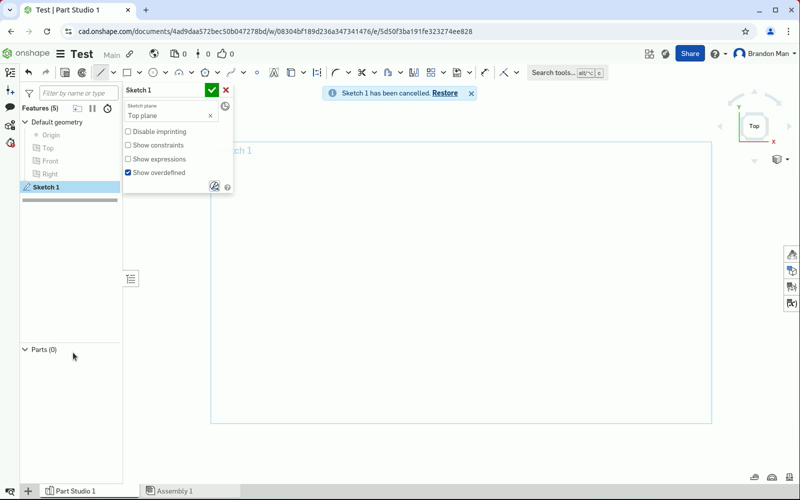
mouse_move(348, 352)
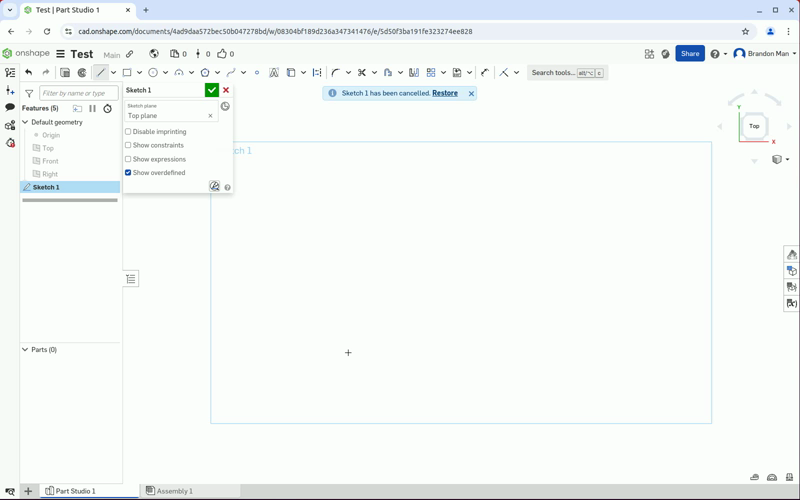
click(348, 352)
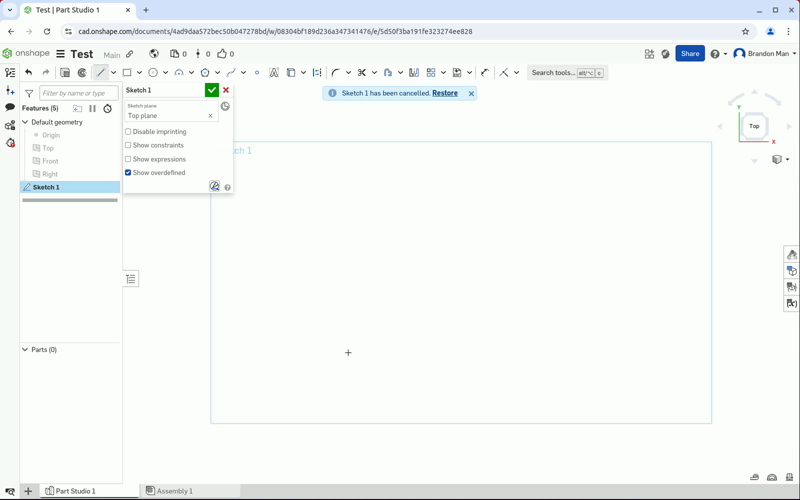
key_up(shift)
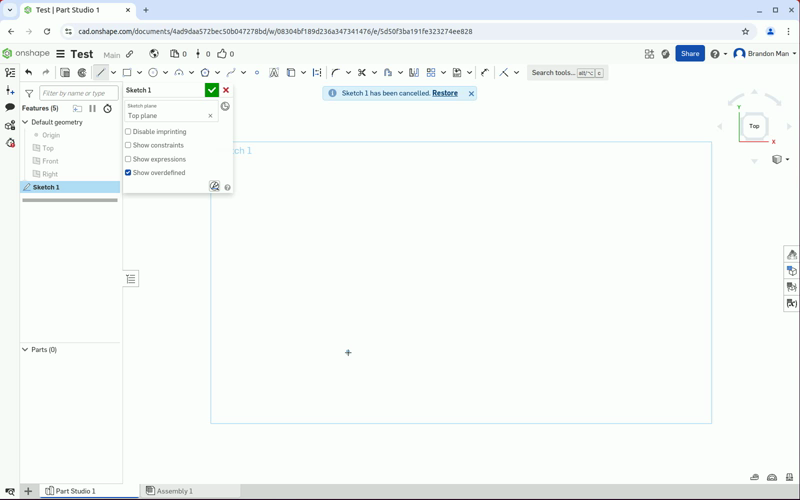
key_down(shift)
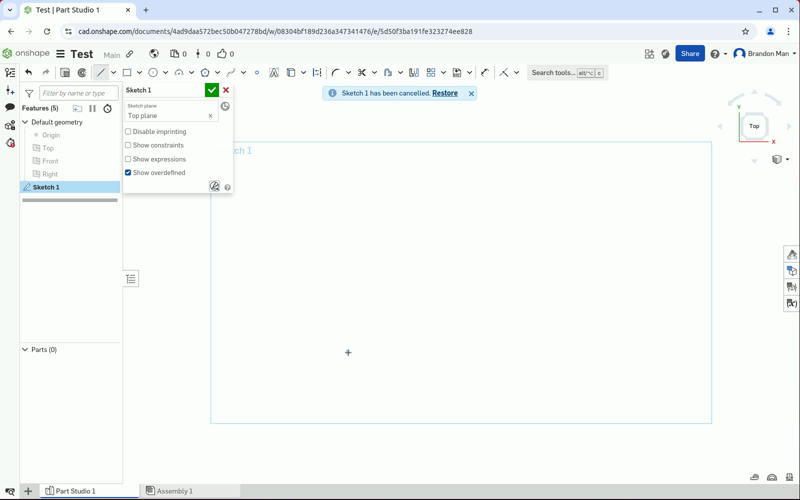
mouse_move(415, 352)
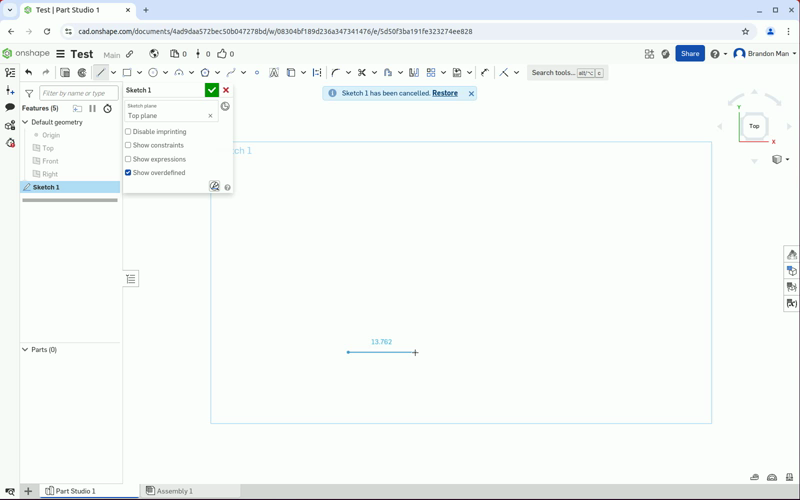
click(415, 352)
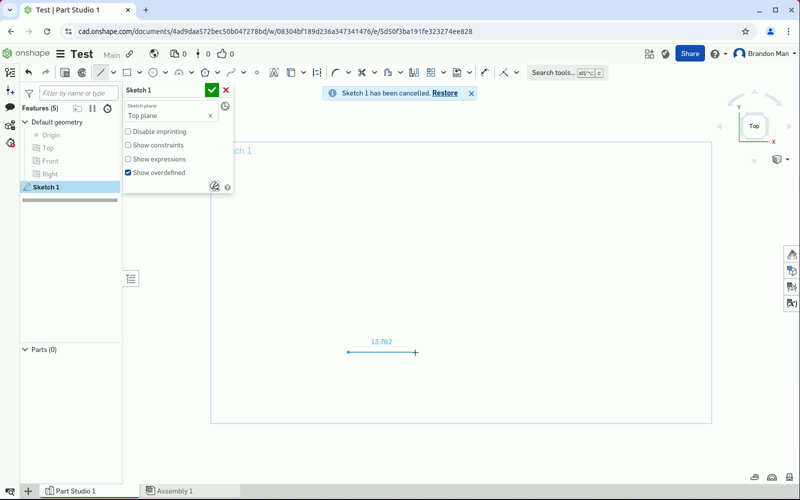
key_up(shift)
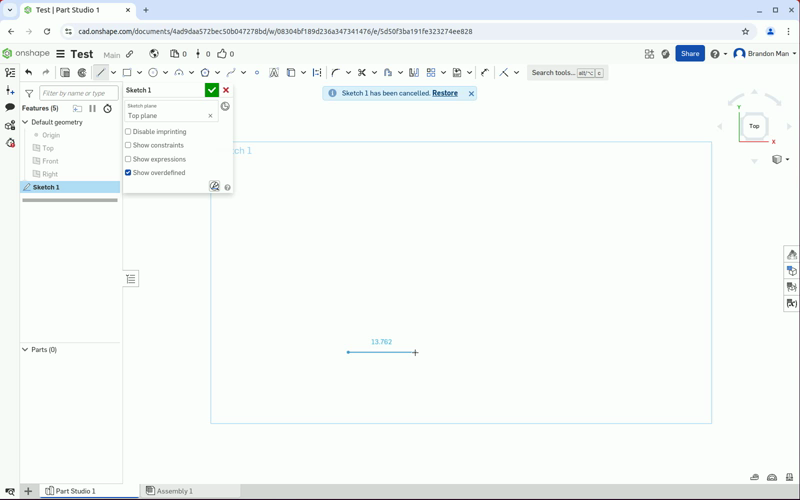
key_down(shift)
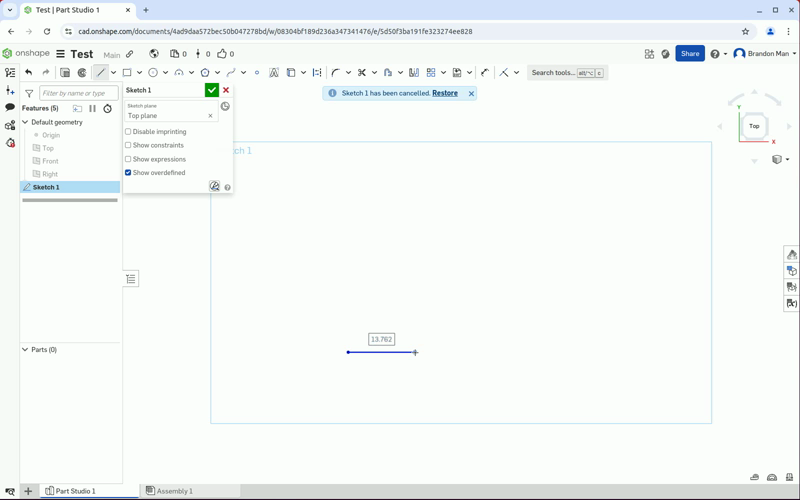
mouse_move(415, 188)
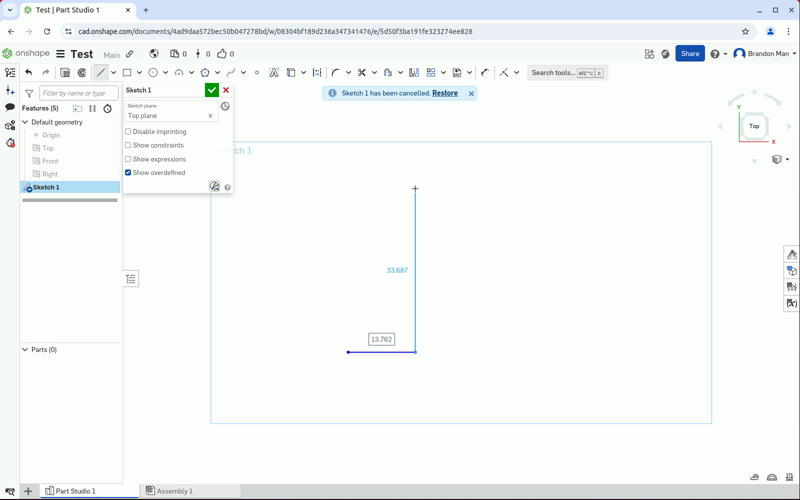
click(415, 188)
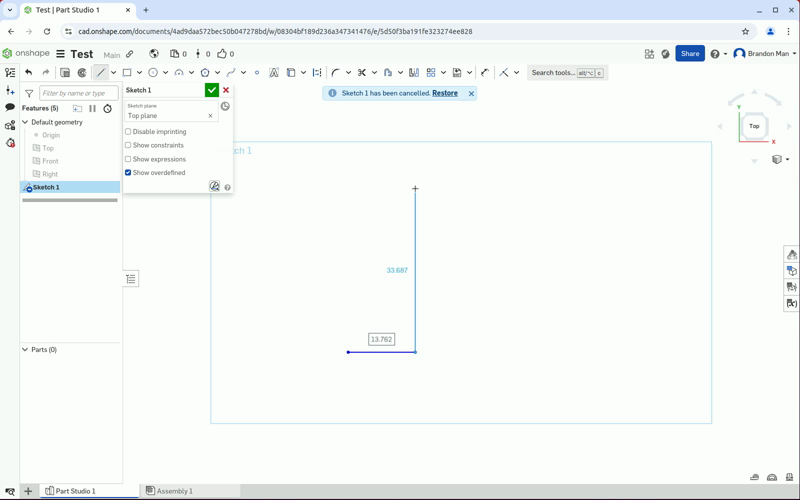
key_up(shift)
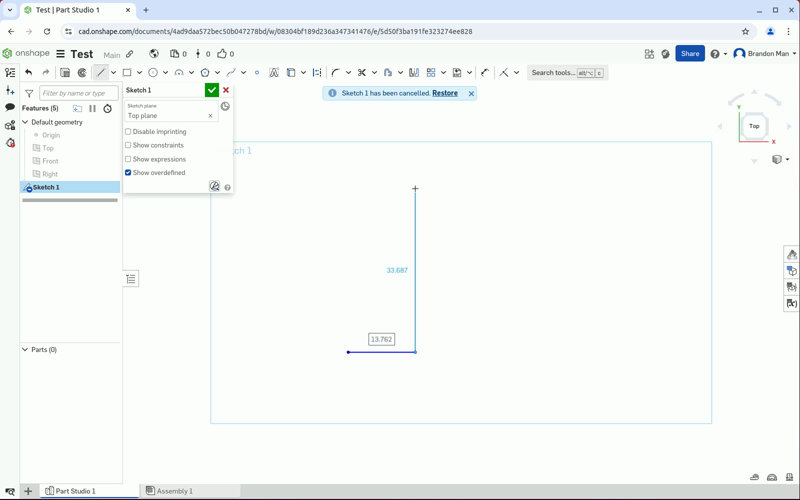
key_down(shift)
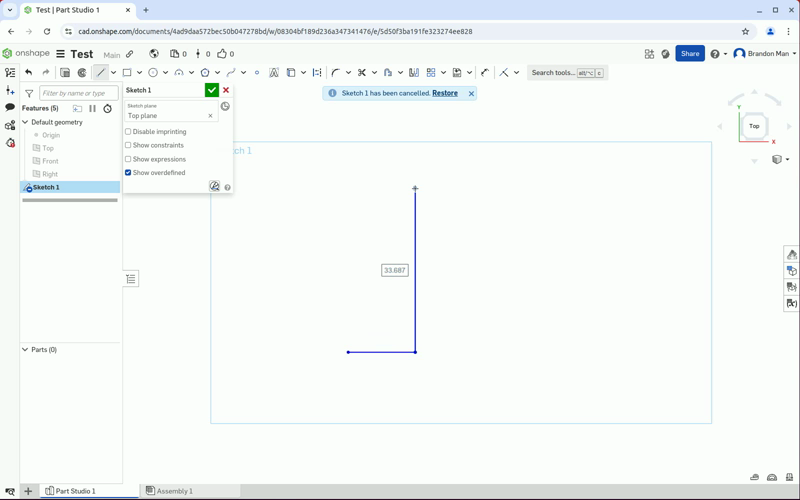
mouse_move(348, 188)
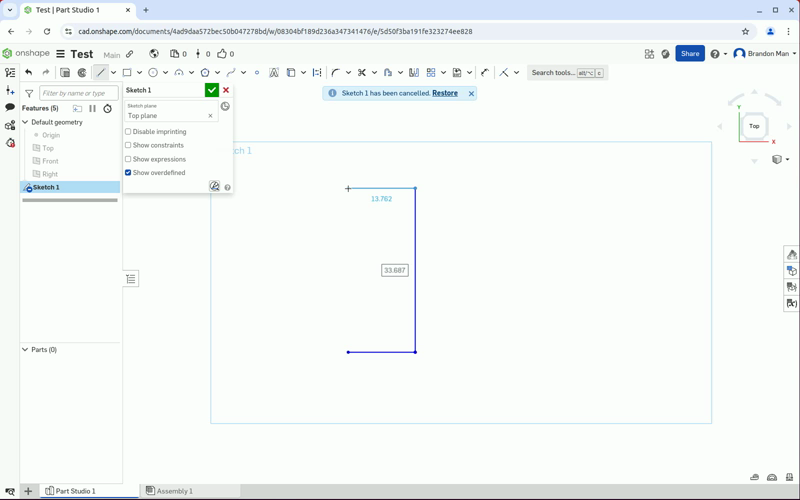
click(348, 188)
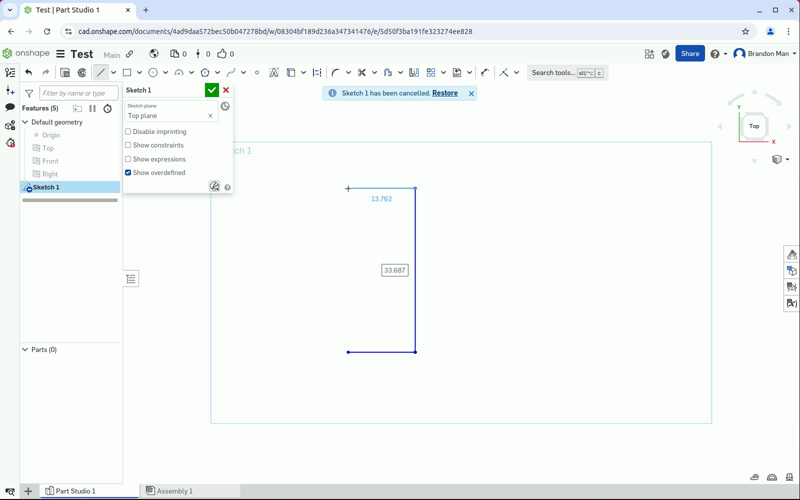
key_up(shift)
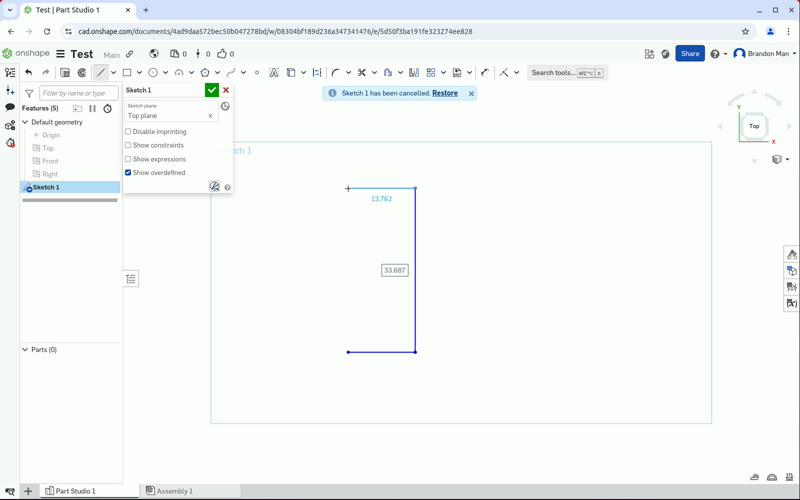
key_down(shift)
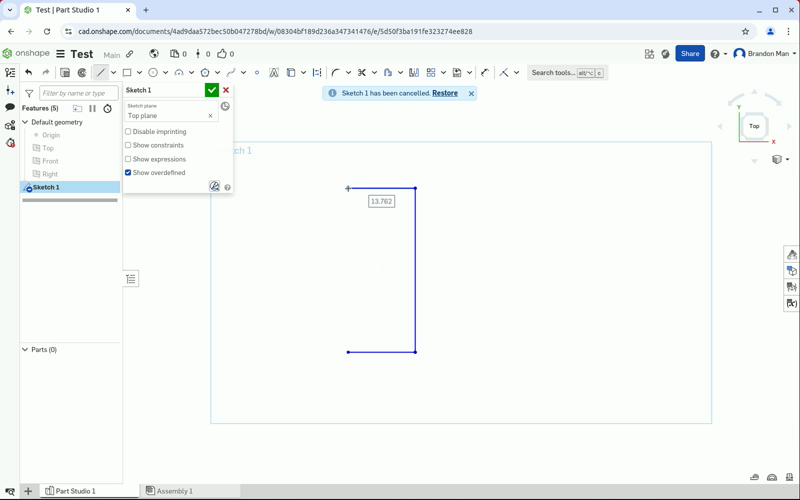
mouse_move(348, 352)
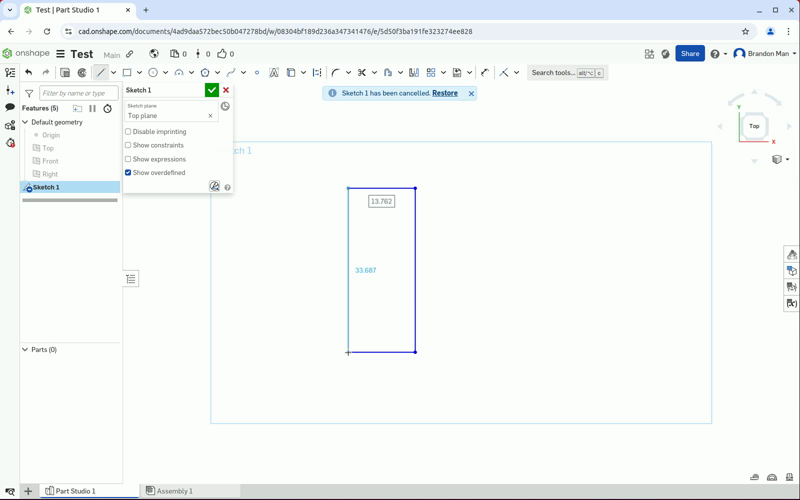
key_up(shift)
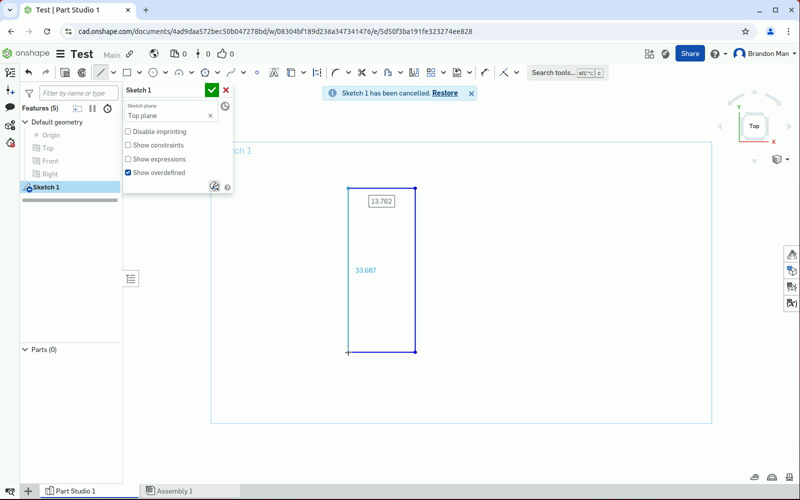
click(348, 352)
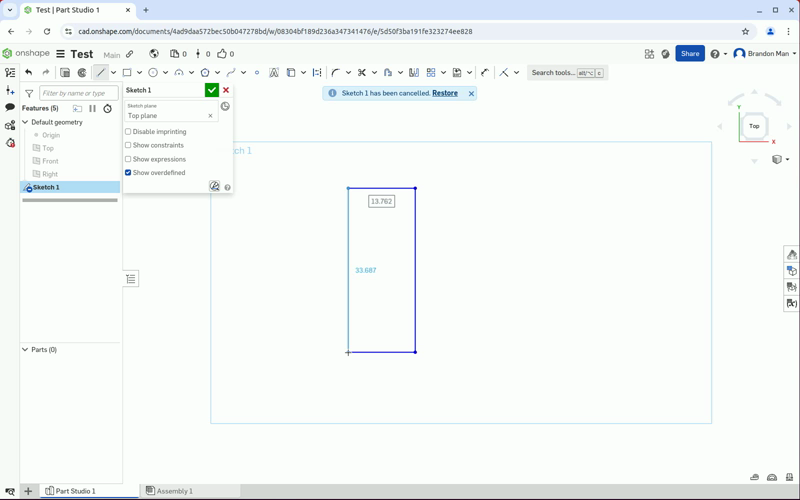
key(esc)
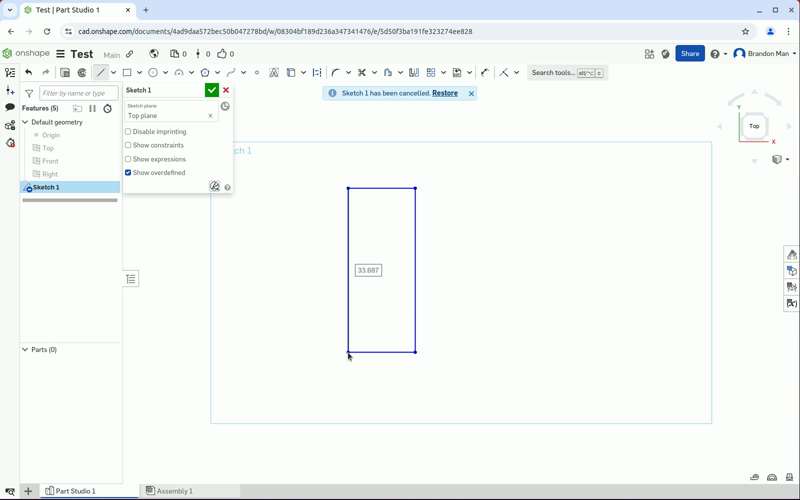
mouse_move(404, 335)
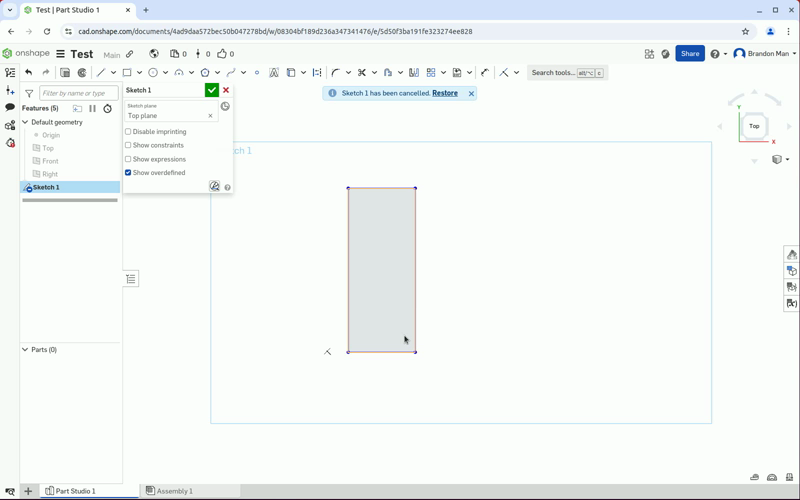
click(404, 335)
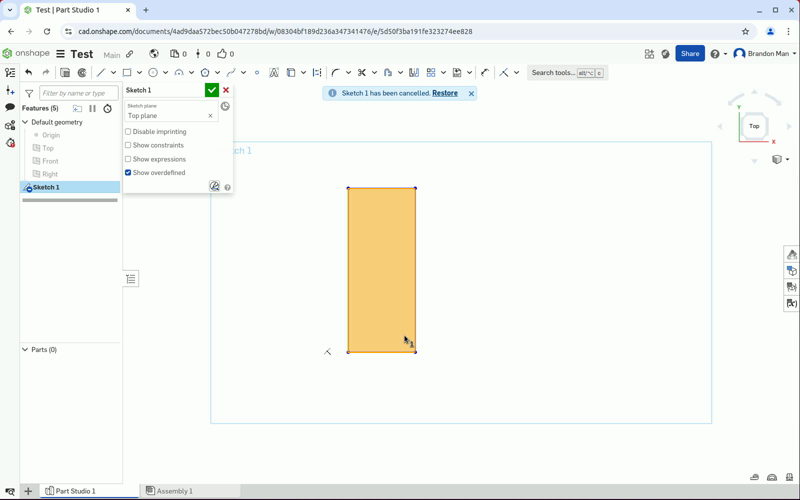
mouse_move(73, 352)
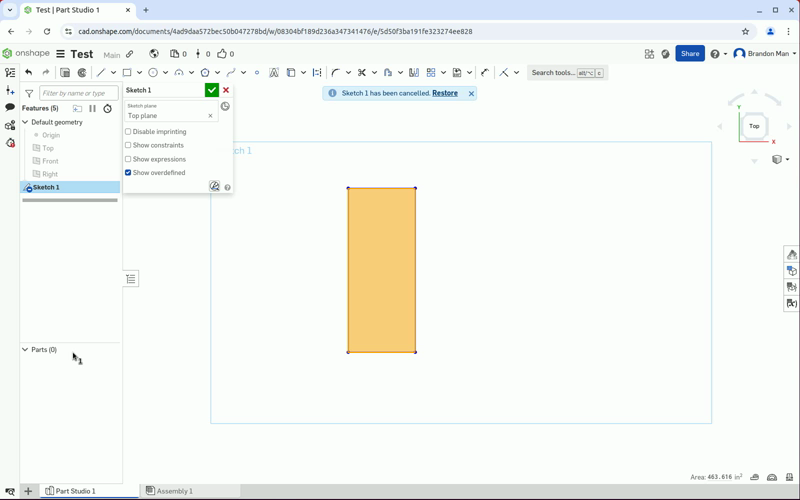
key(shift+y)
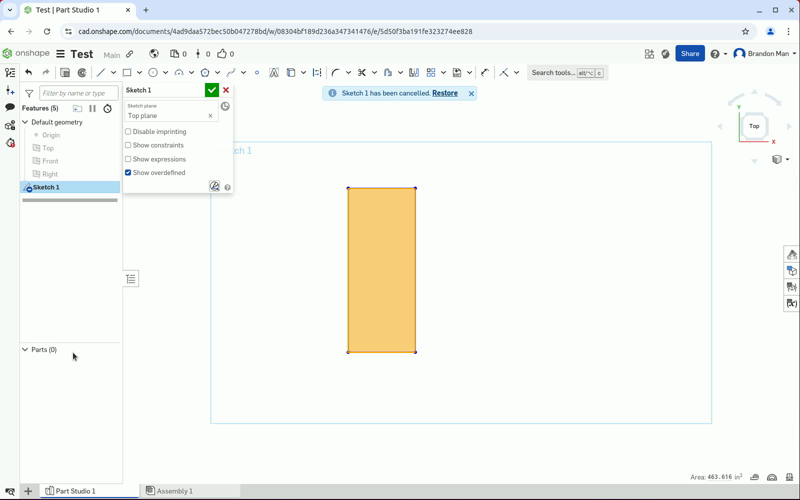
key(shift+e)
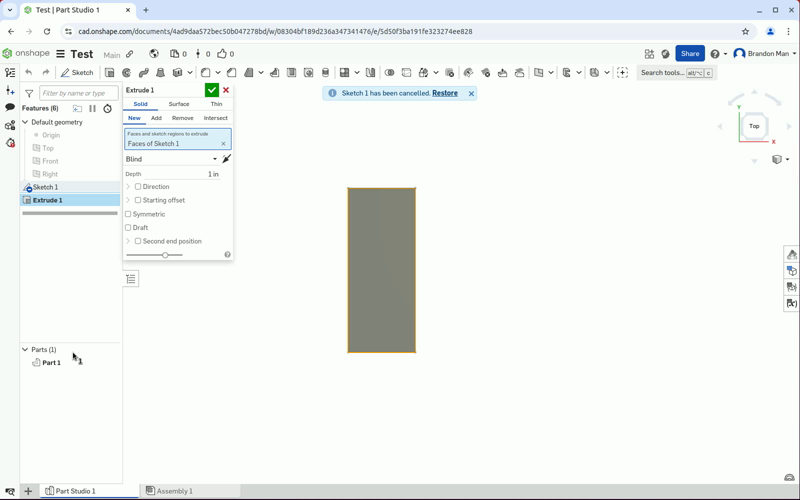
mouse_move(143, 106)
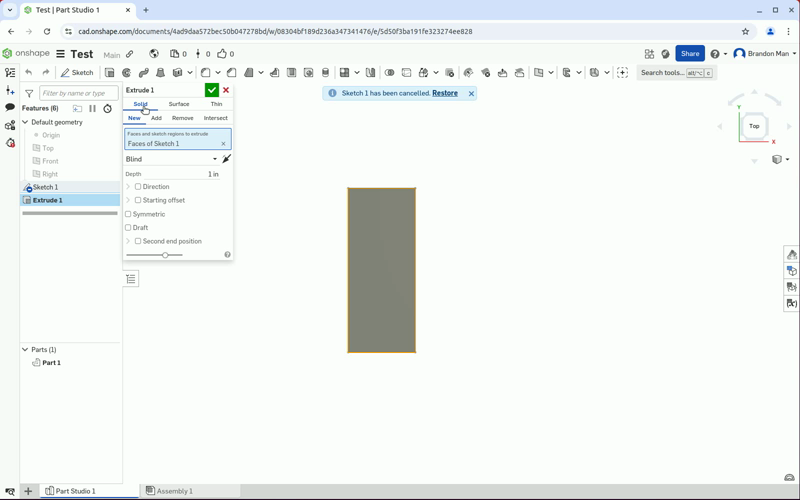
click(143, 106)
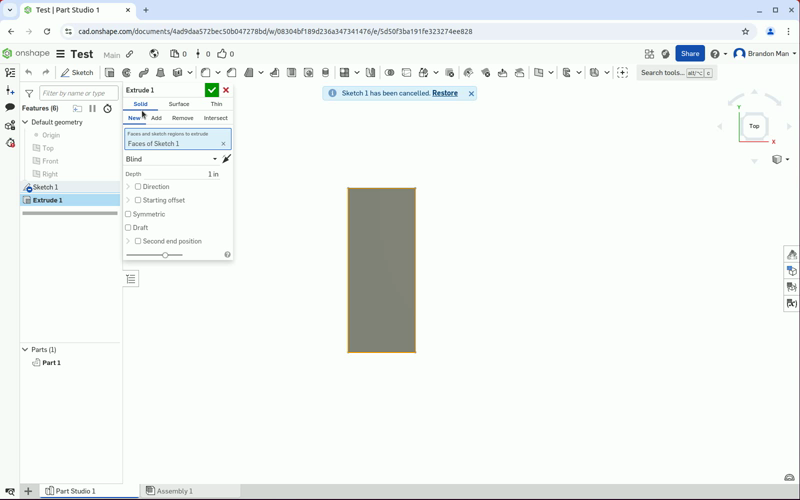
mouse_move(137, 120)
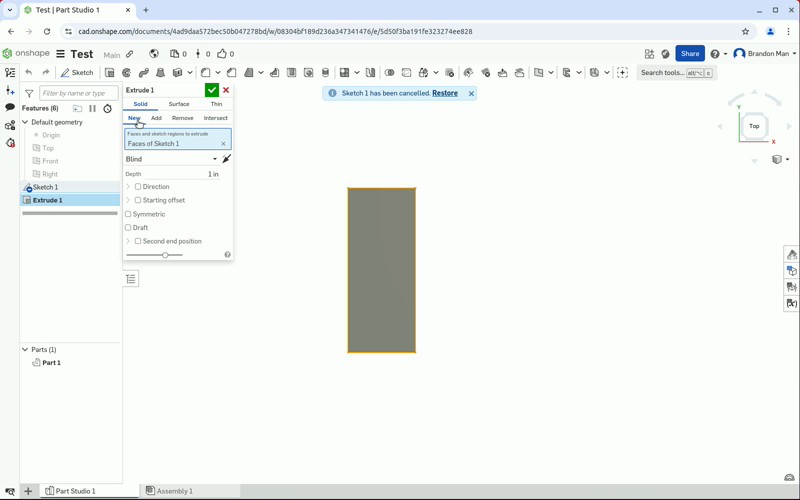
click(137, 120)
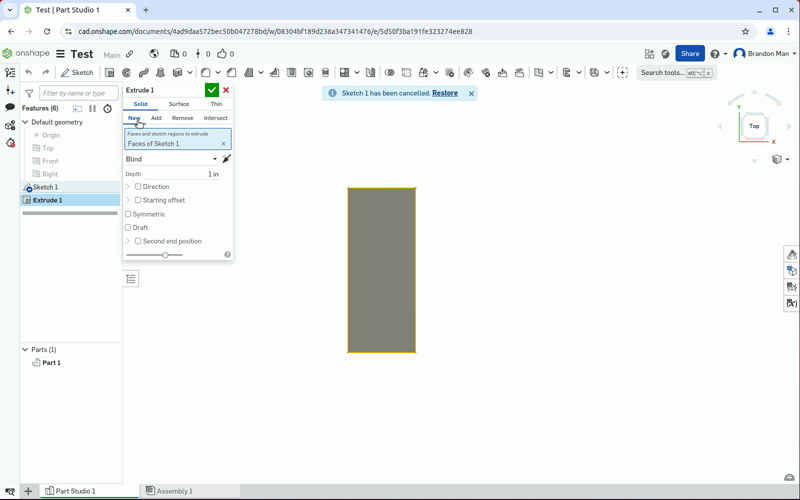
key(tab, 4)
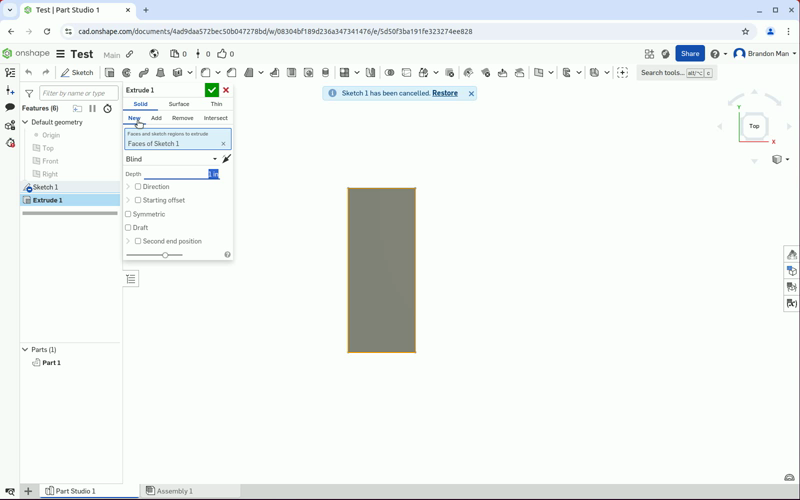
text(6.018)
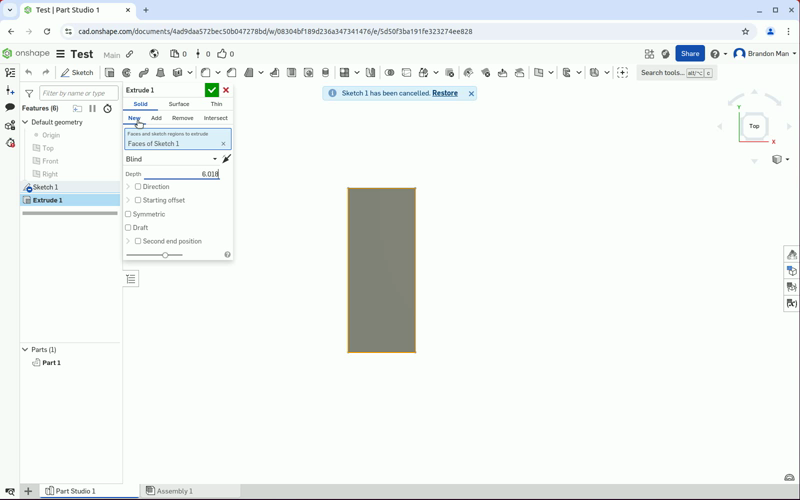
key(enter)
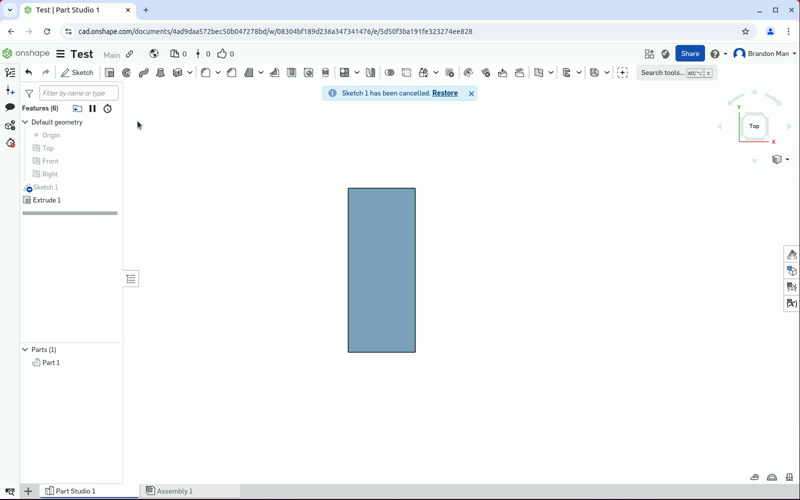
key(shift+h)
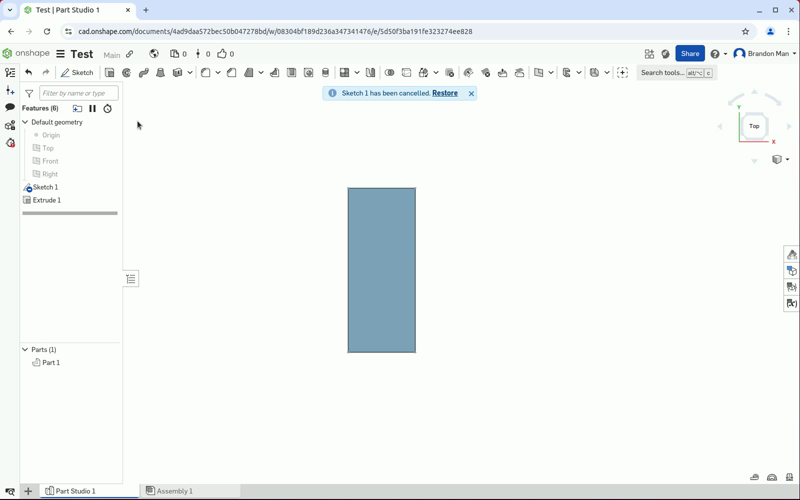
key(shift+h)
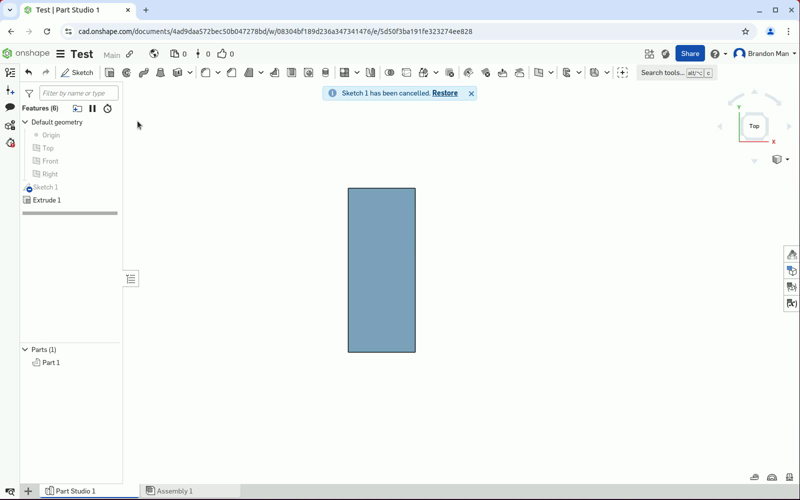
mouse_move(73, 189)
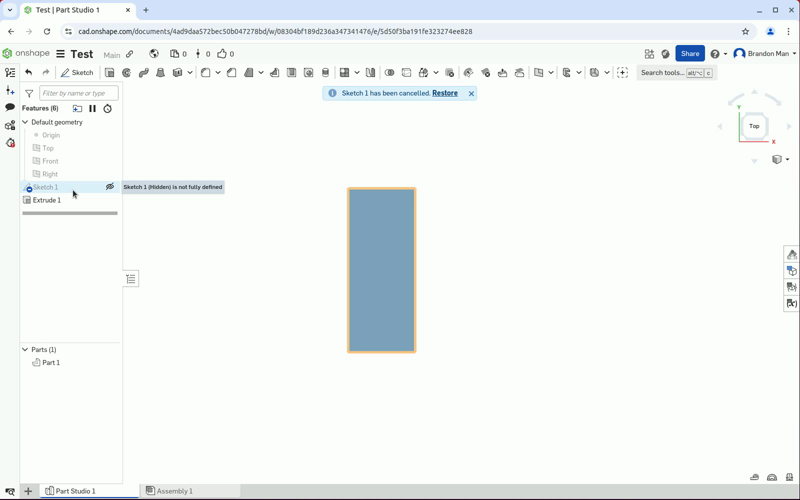
click(73, 189)
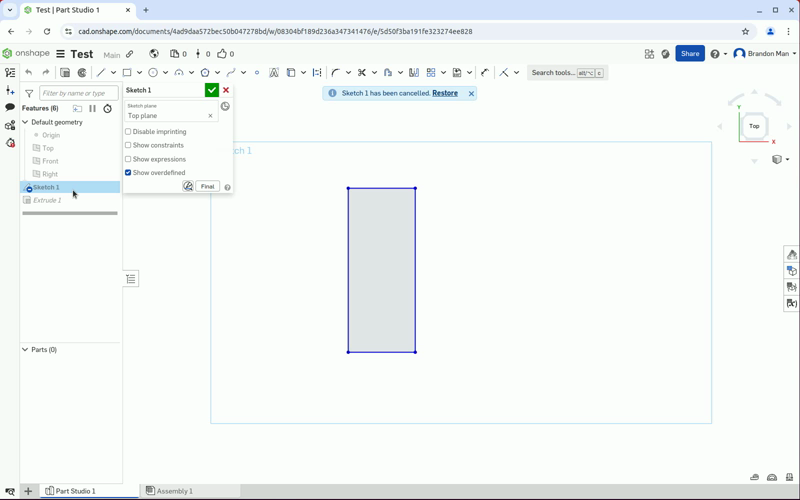
mouse_move(229, 92)
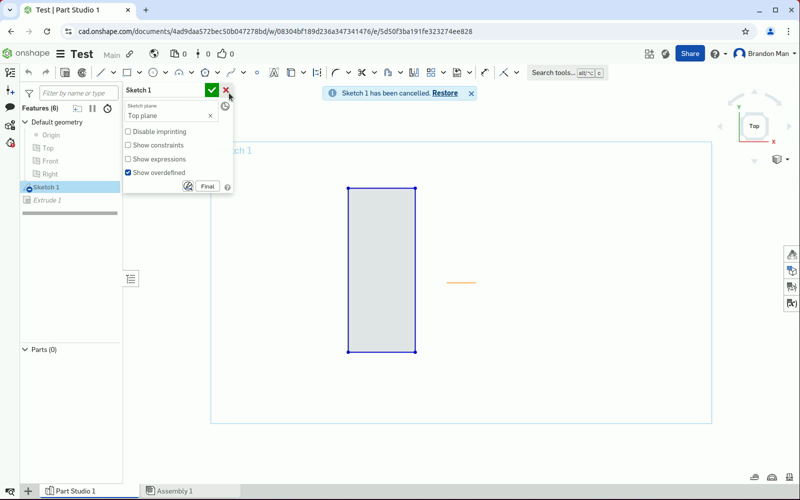
click(229, 92)
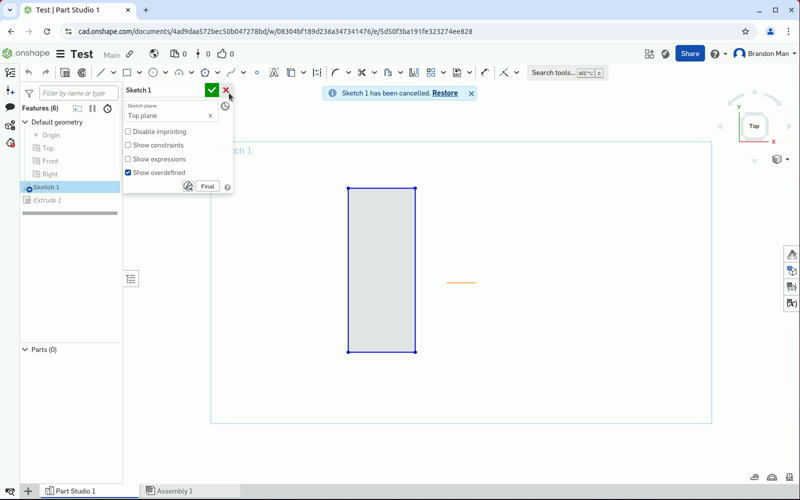
key(shift+s)
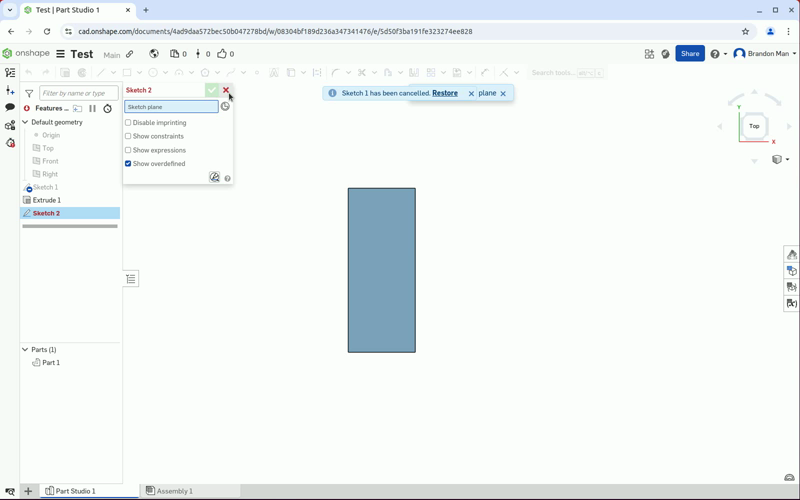
mouse_move(73, 150)
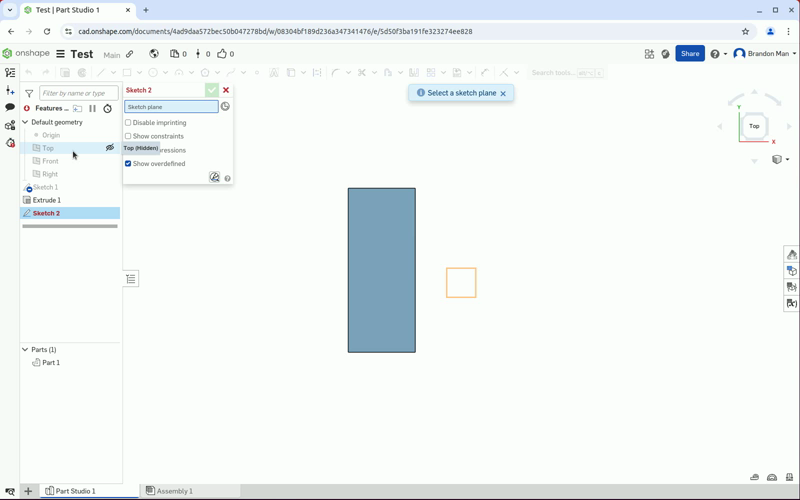
click(73, 150)
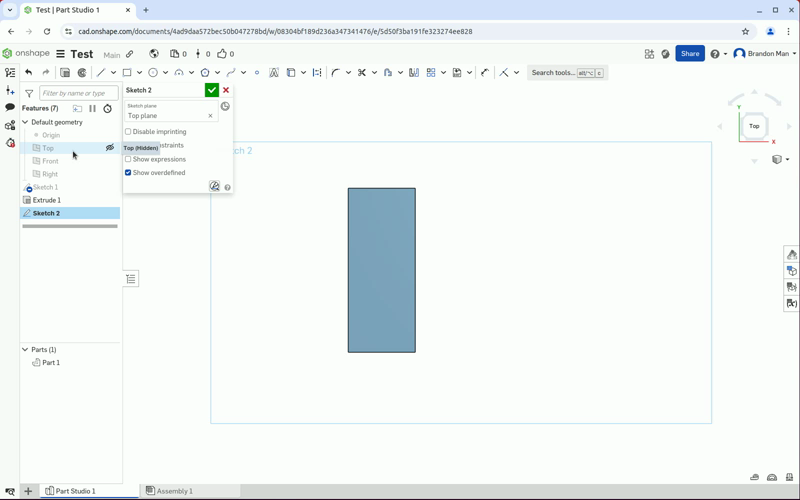
mouse_move(73, 352)
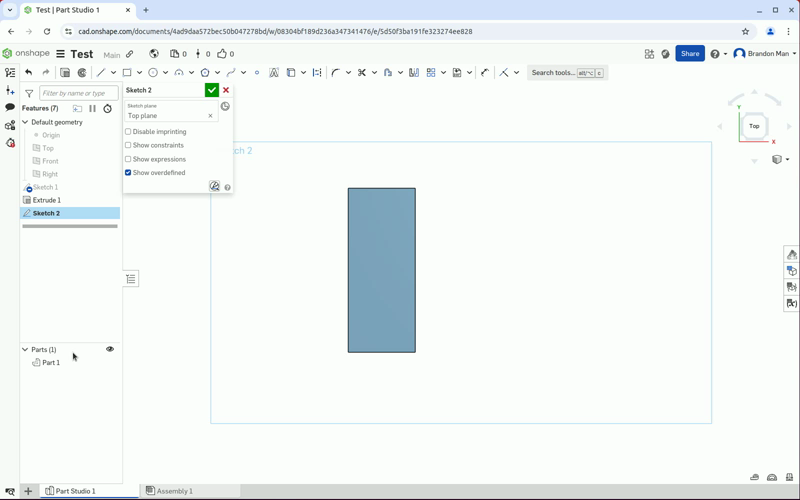
key(y)
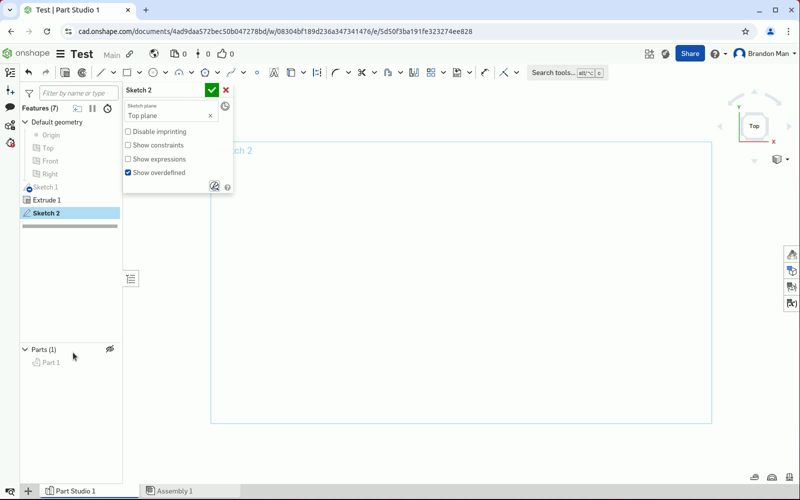
key(l)
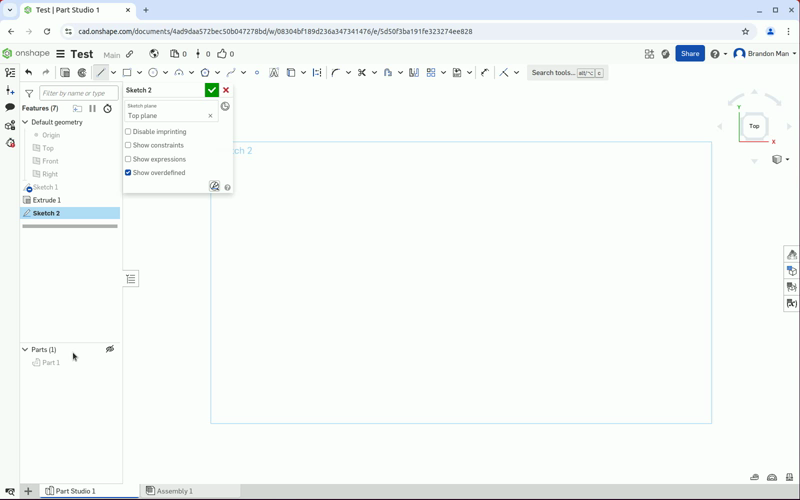
key_down(shift)
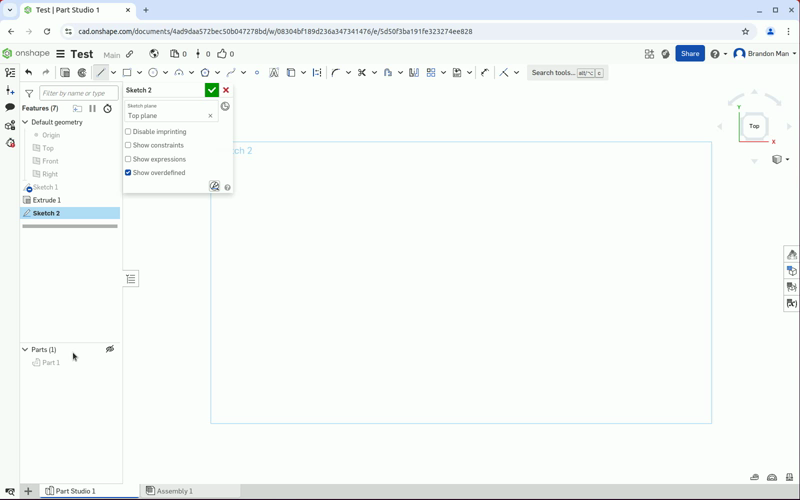
mouse_move(348, 378)
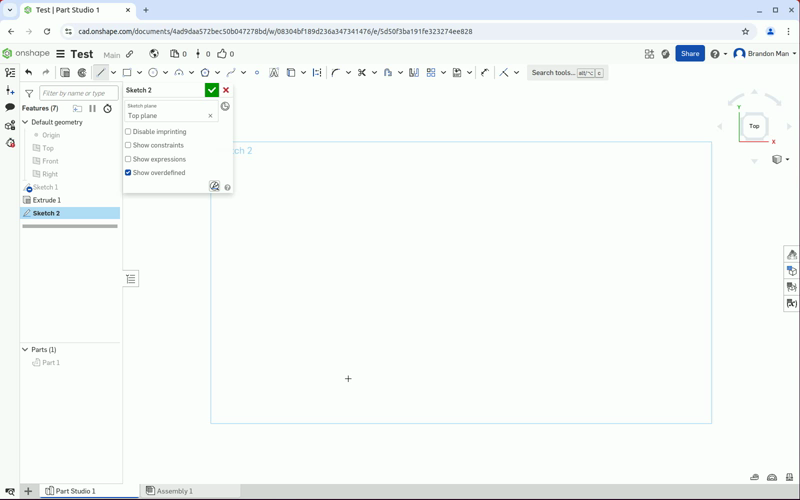
click(348, 378)
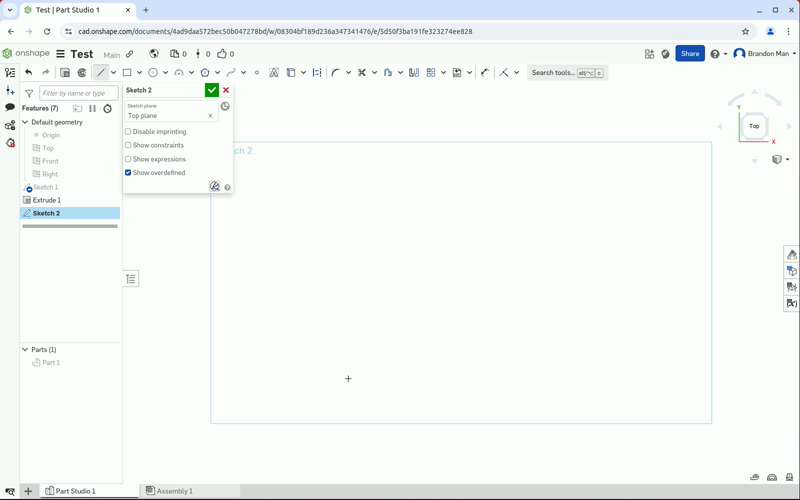
key_up(shift)
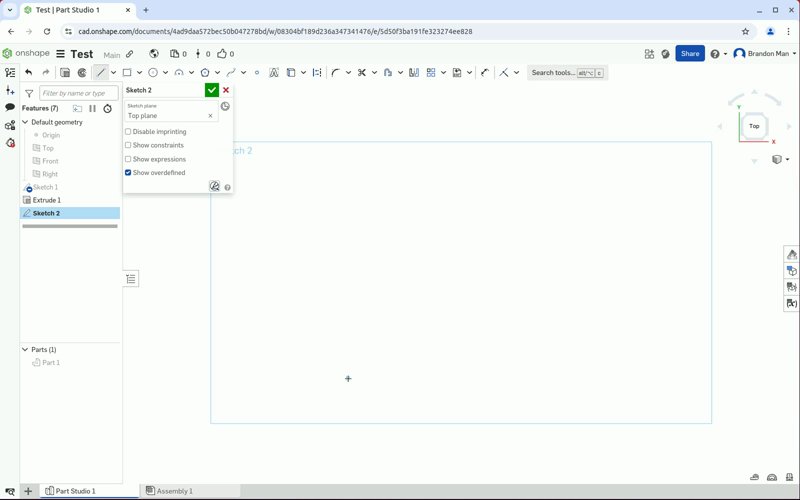
key_down(shift)
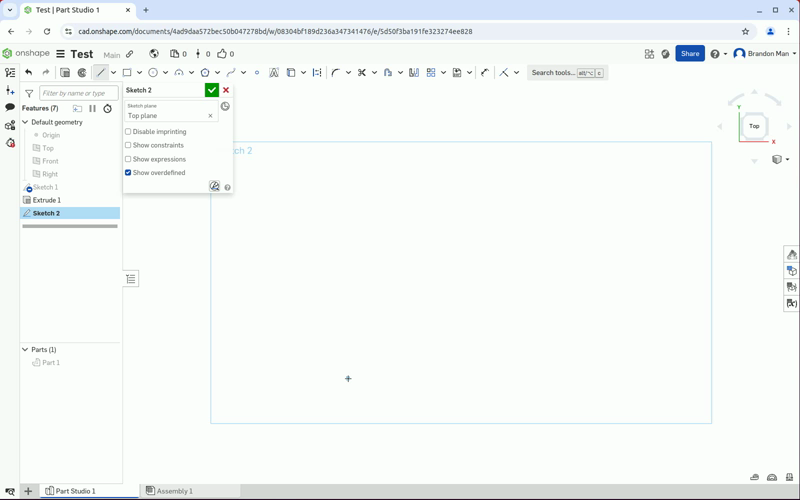
mouse_move(572, 378)
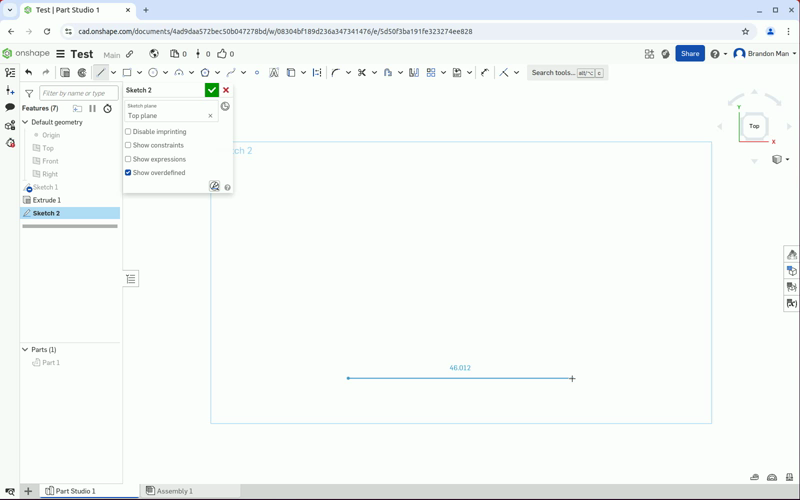
click(572, 378)
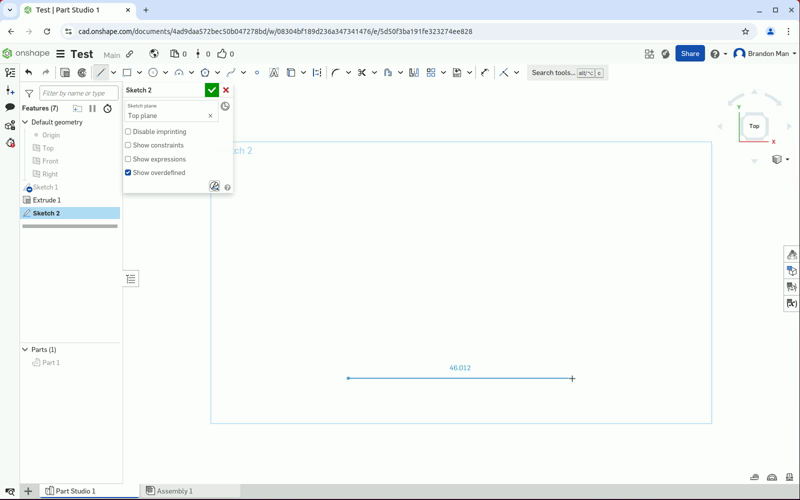
key_up(shift)
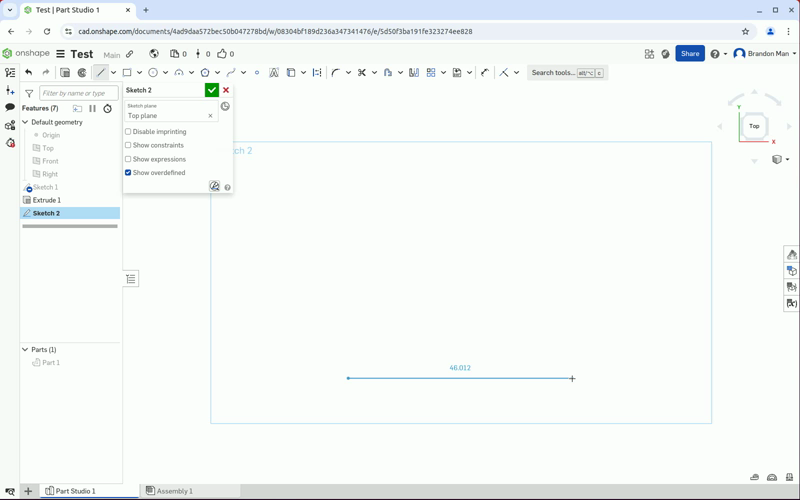
key_down(shift)
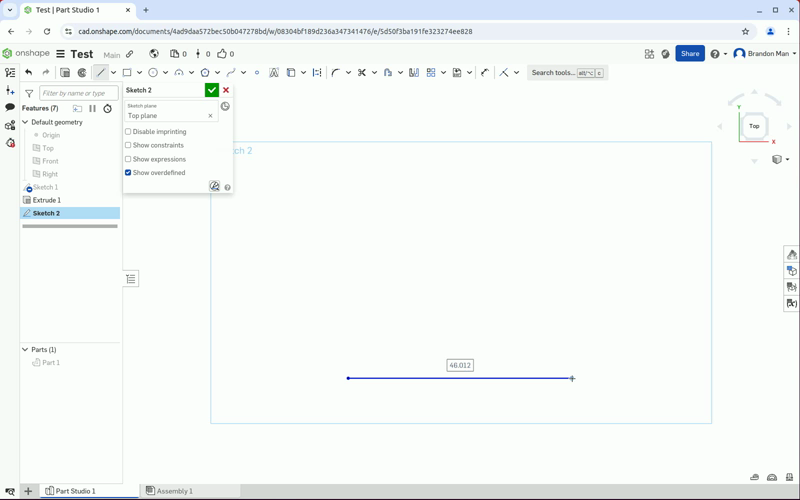
mouse_move(589, 378)
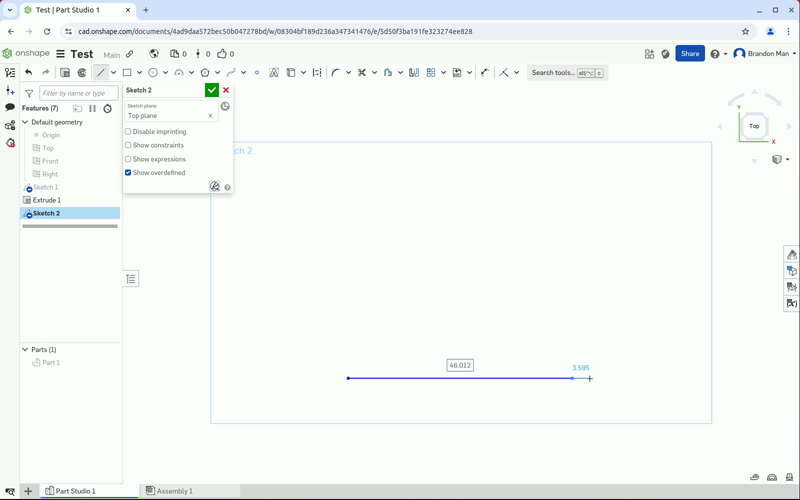
mouse_move(572, 354)
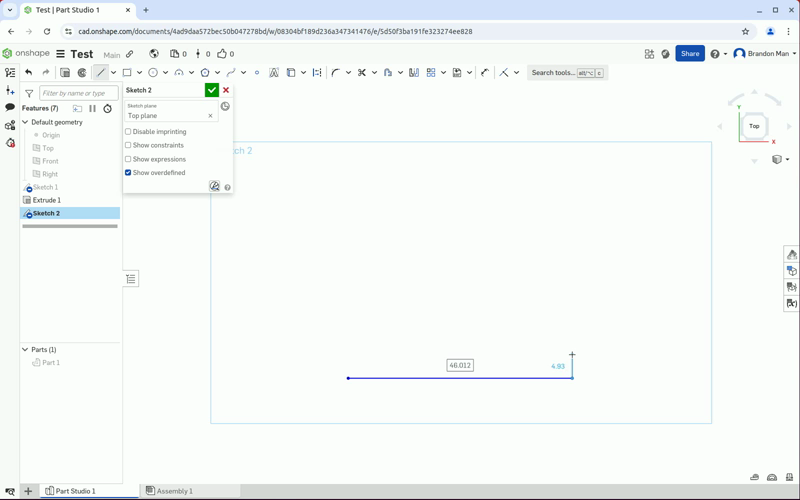
click(572, 354)
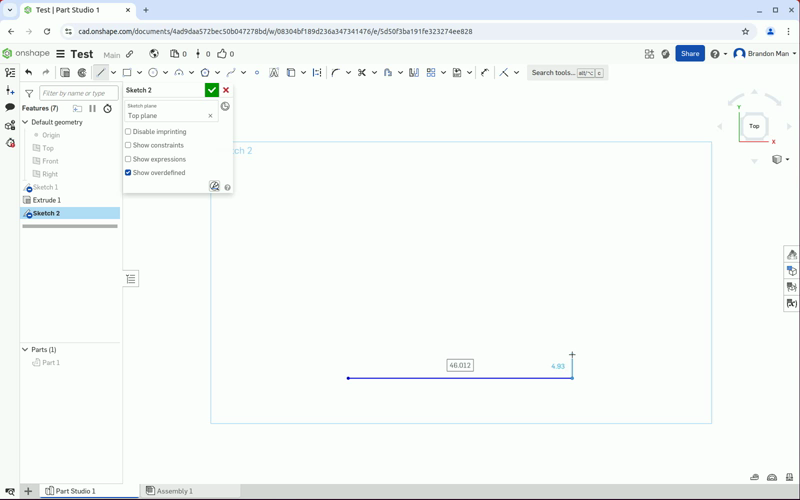
key_up(shift)
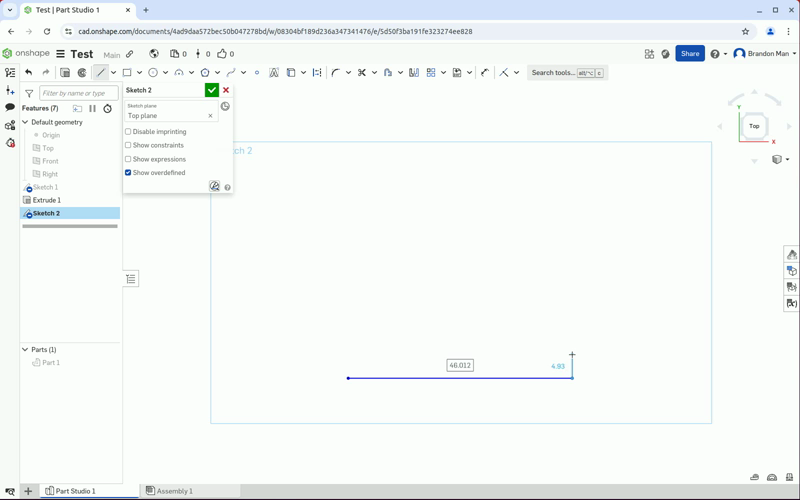
key_down(shift)
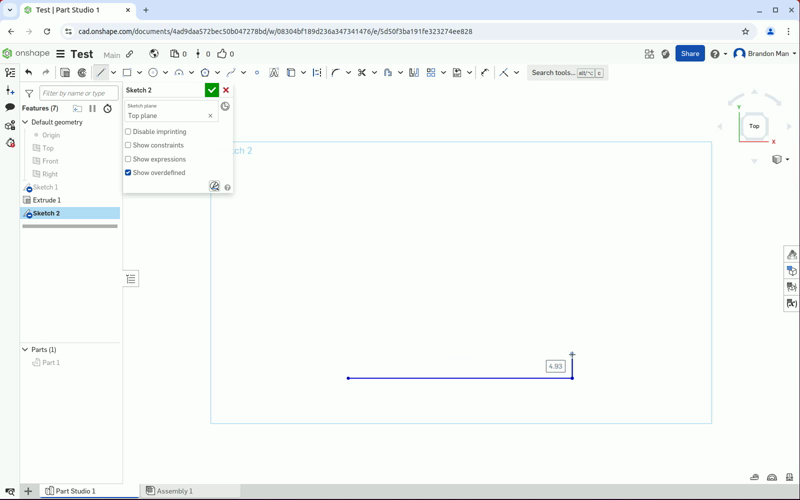
mouse_move(348, 354)
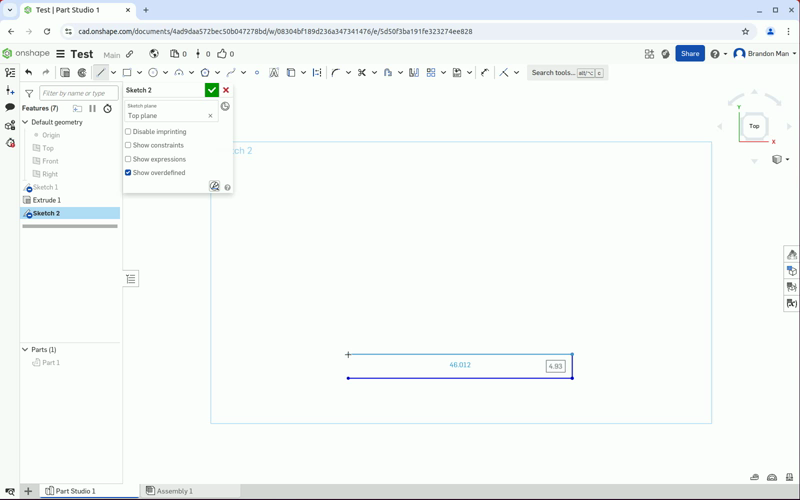
click(348, 354)
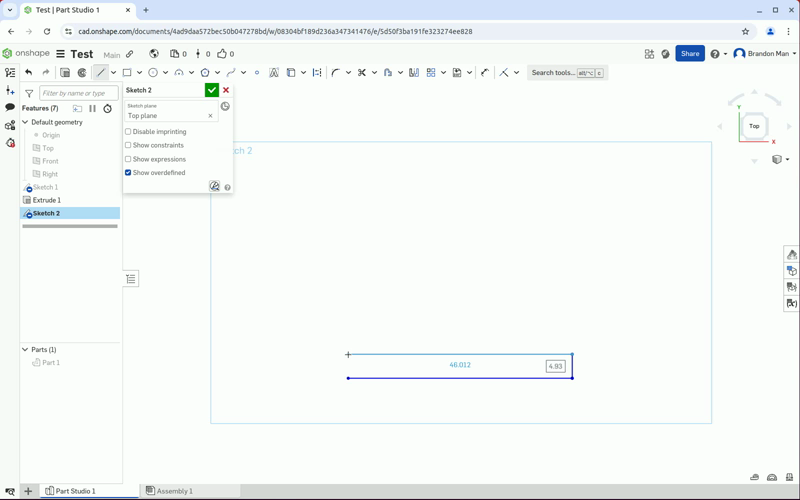
key_up(shift)
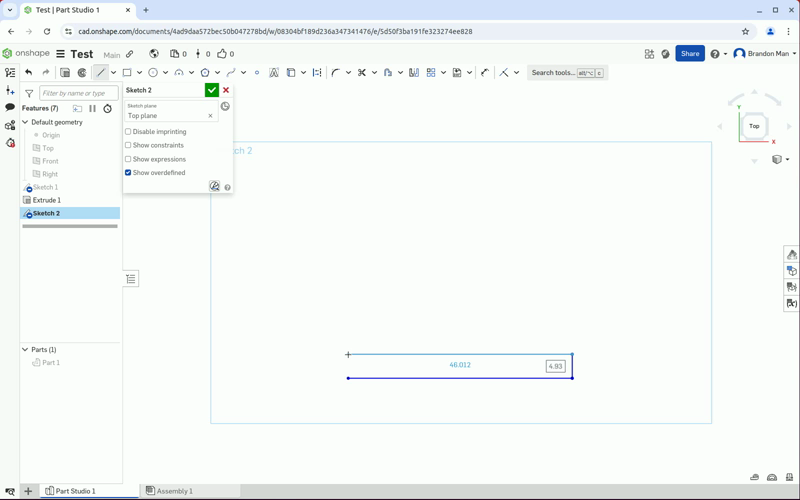
mouse_move(378, 354)
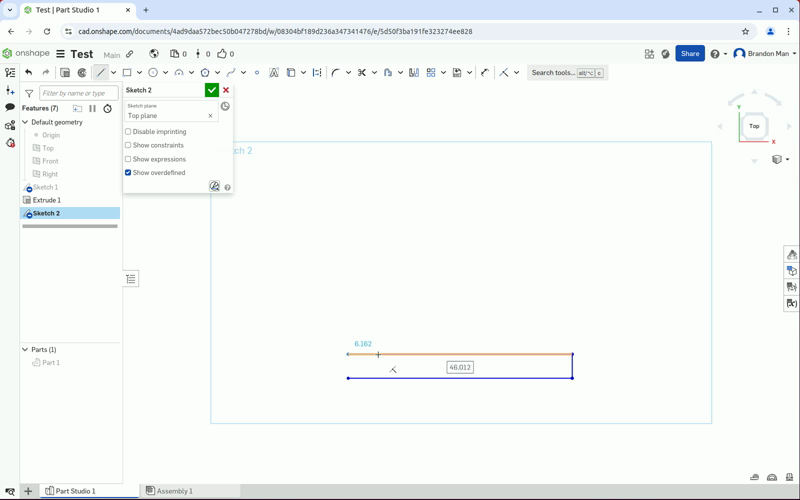
key_down(shift)
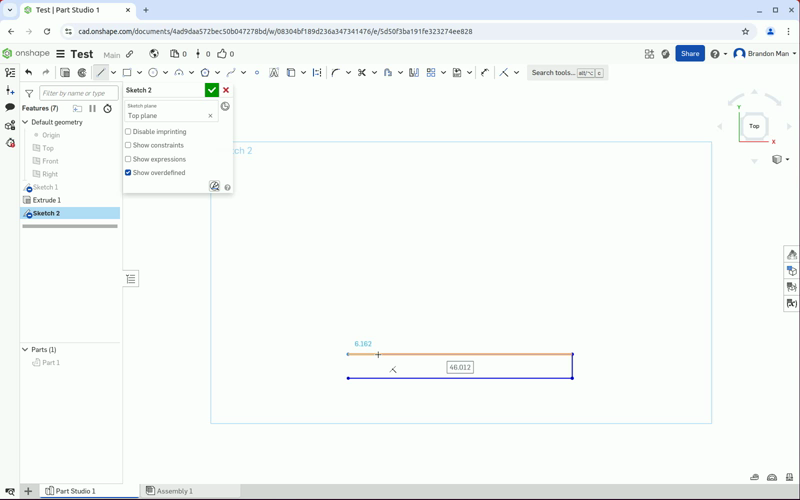
mouse_move(348, 378)
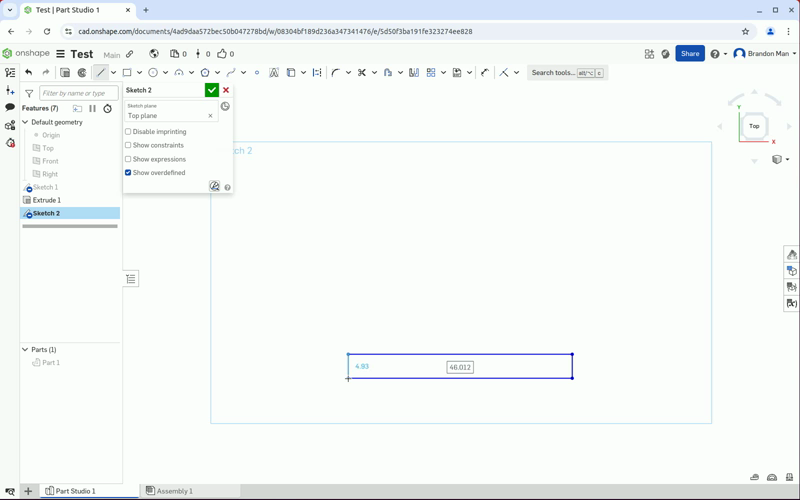
key_up(shift)
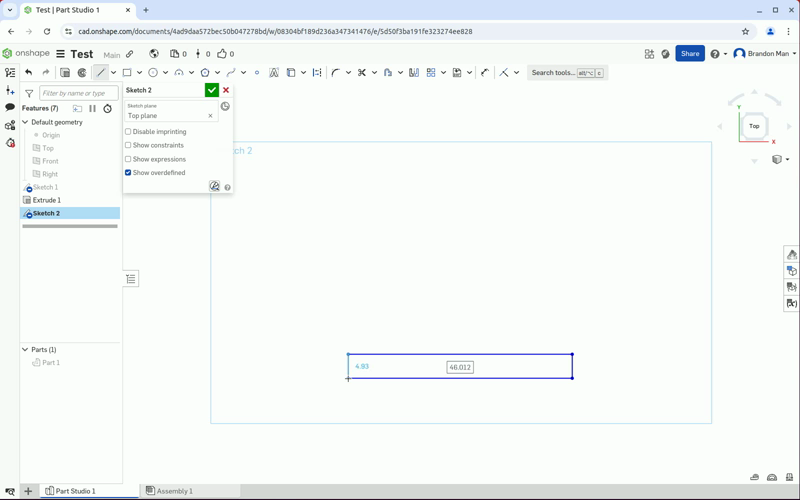
click(348, 378)
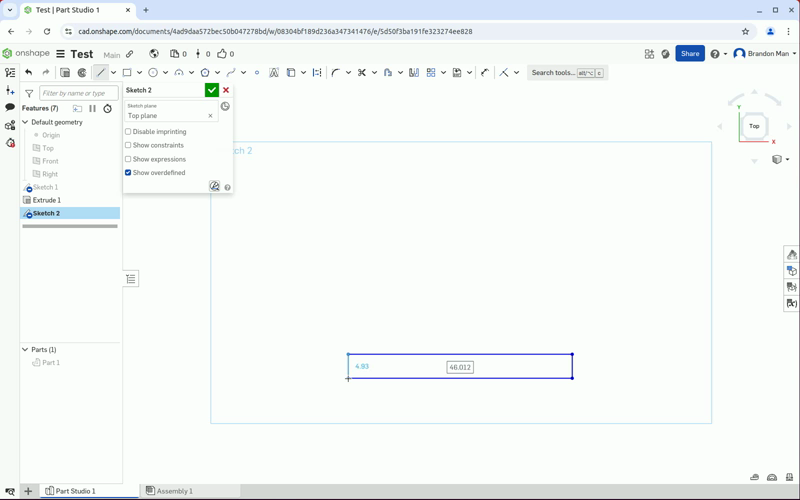
key(esc)
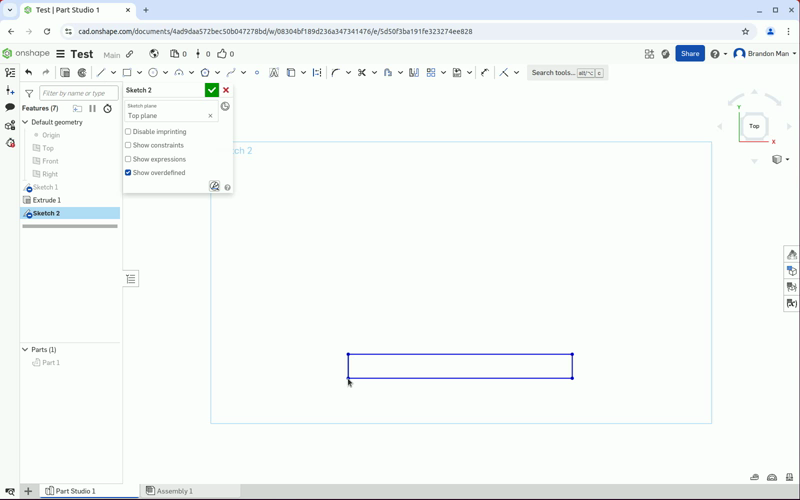
mouse_move(377, 360)
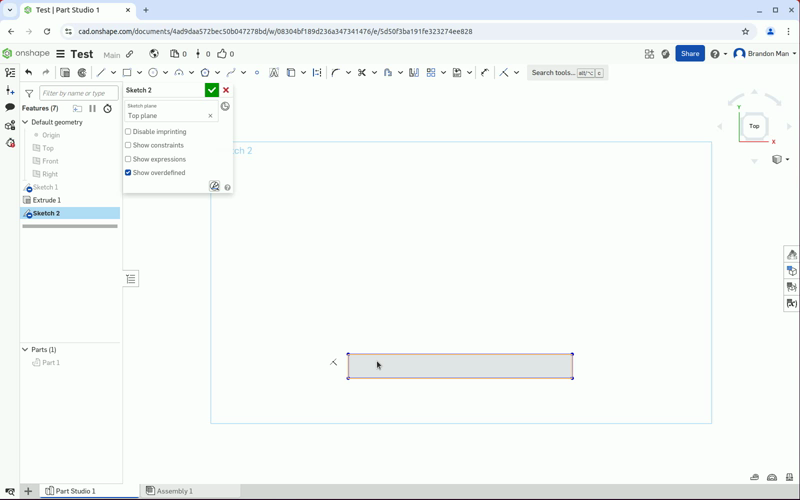
click(377, 360)
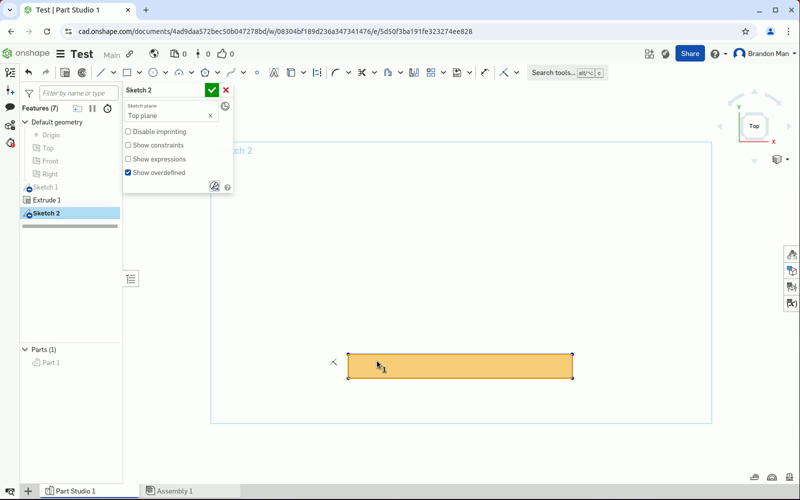
mouse_move(73, 352)
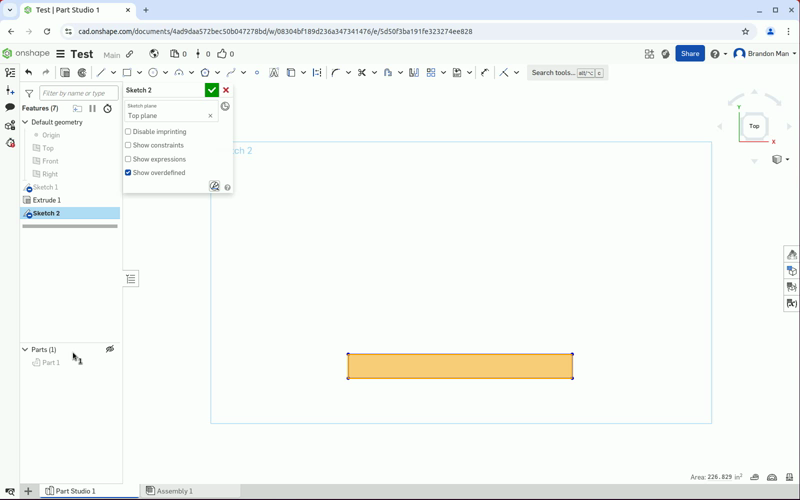
key(shift+y)
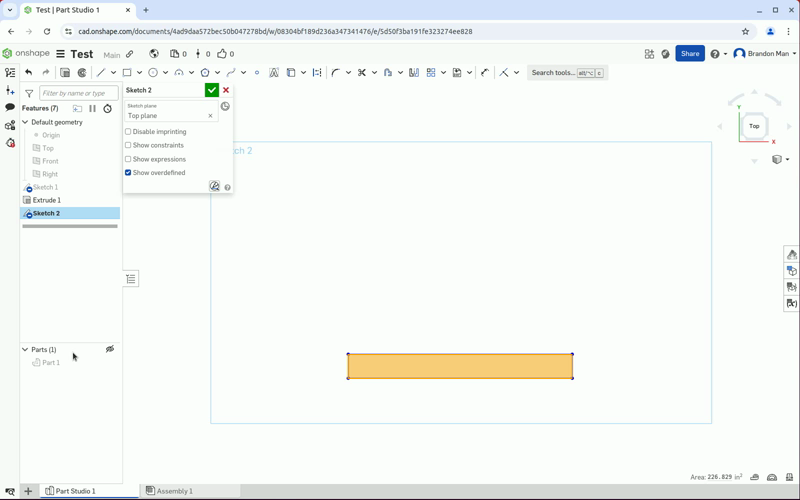
key(shift+e)
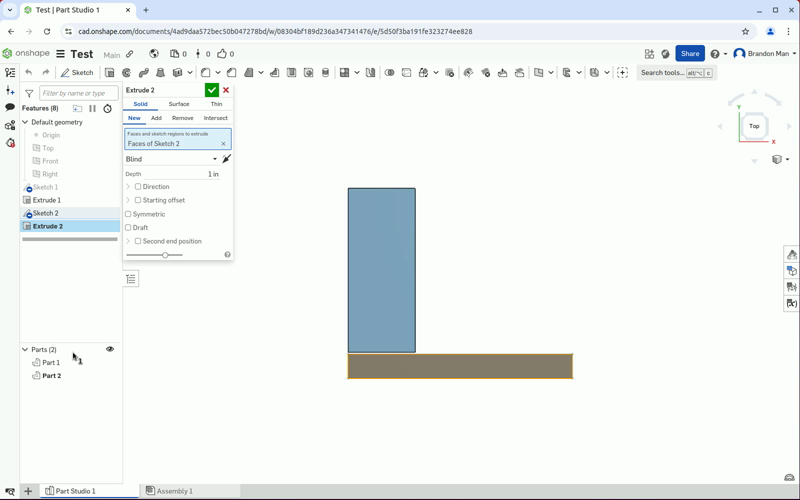
mouse_move(143, 106)
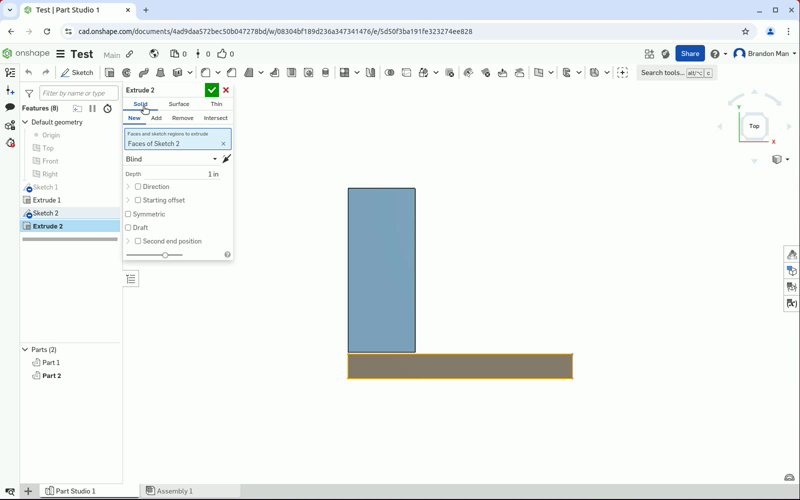
click(143, 106)
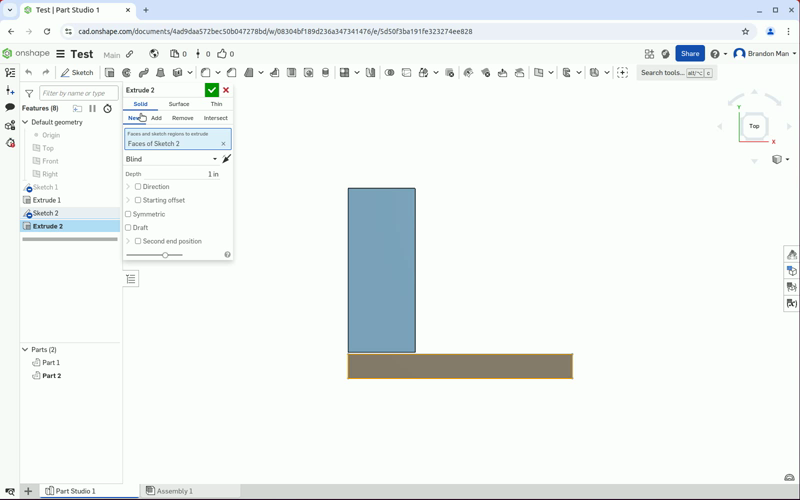
mouse_move(137, 120)
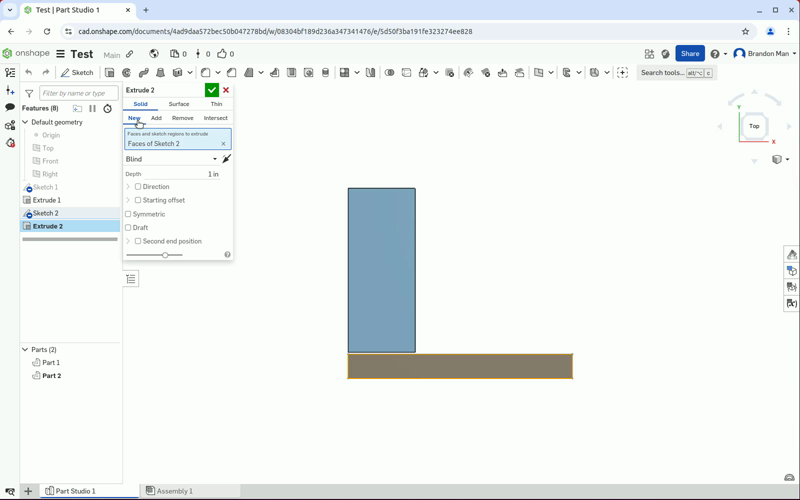
click(137, 120)
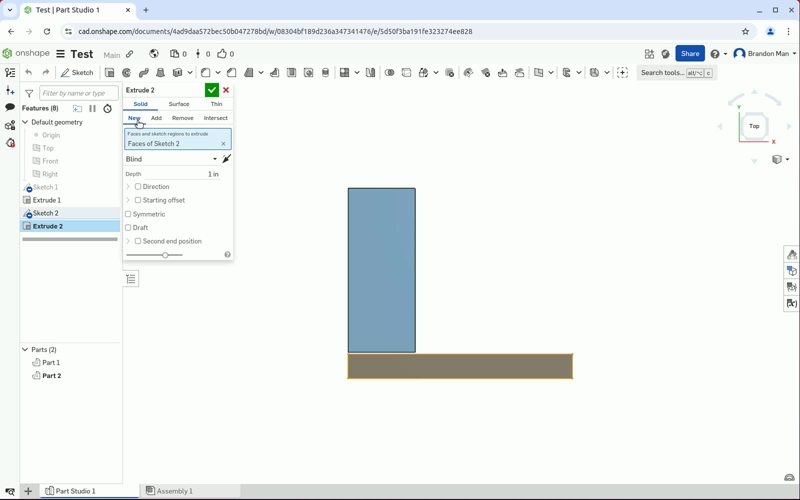
key(tab, 4)
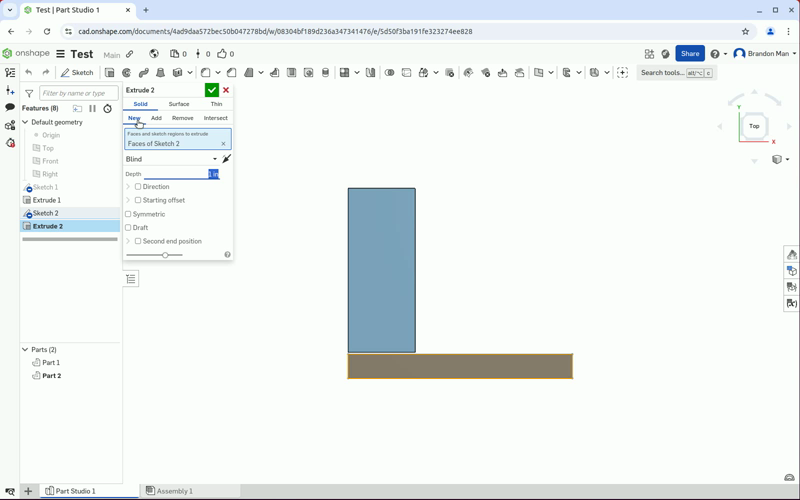
text(9.869)
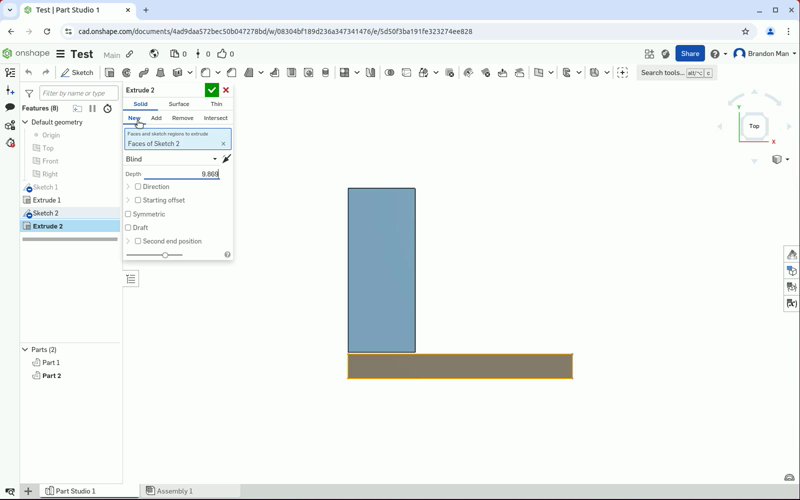
key(enter)
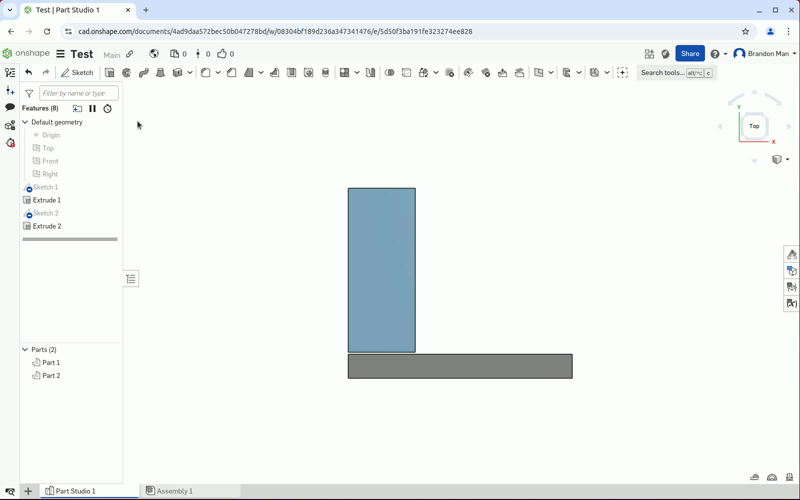
key(shift+h)
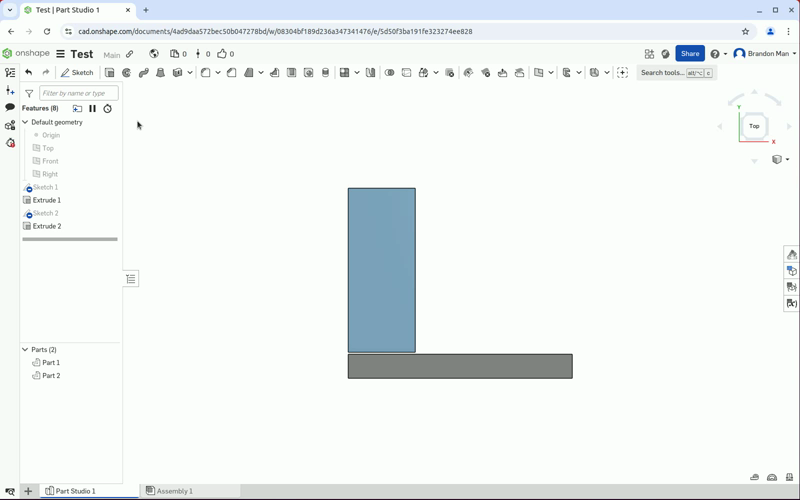
key(shift+h)
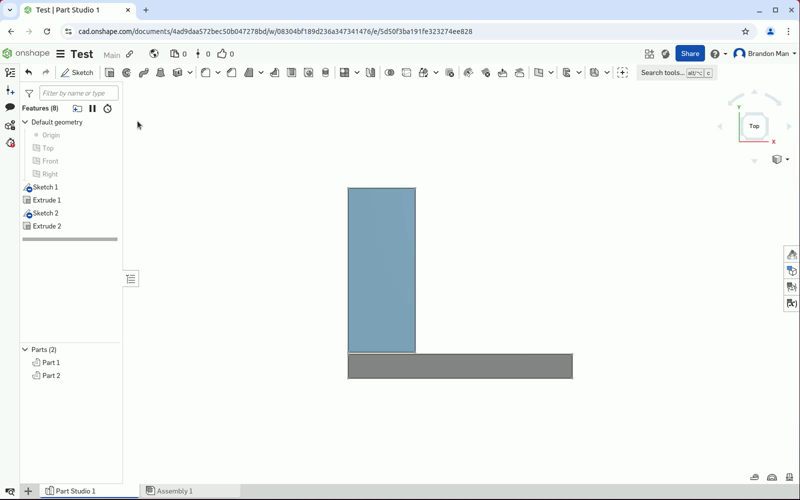
key(shift+7)
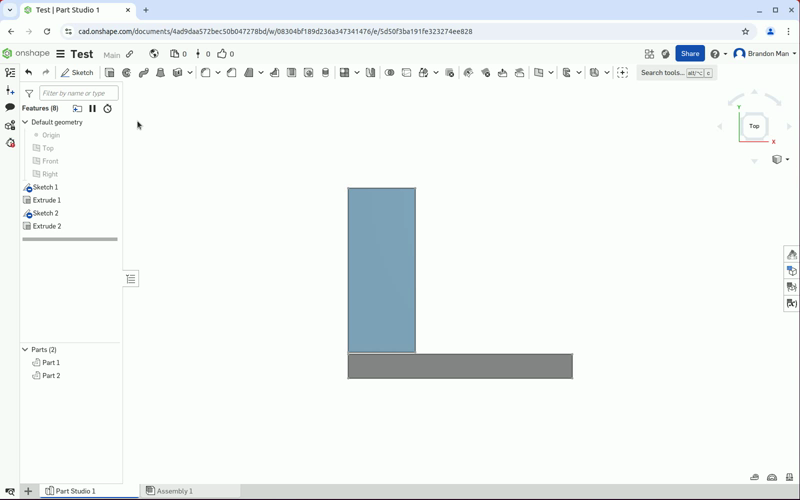
key(up, 3)
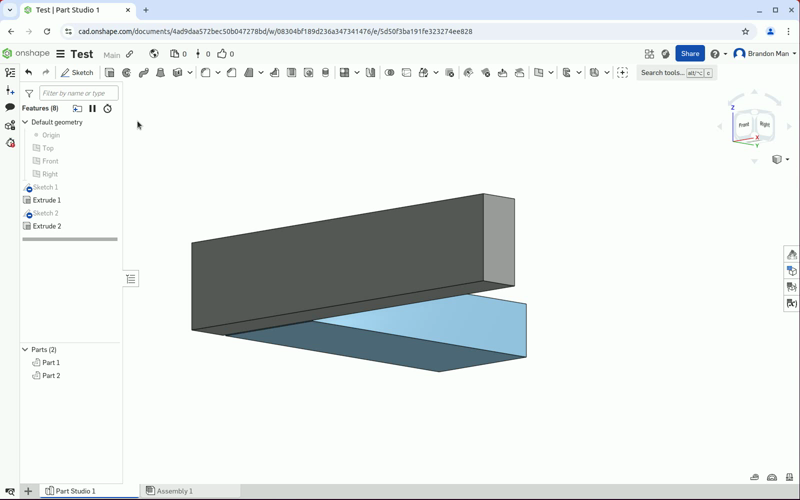
key(left, 3)
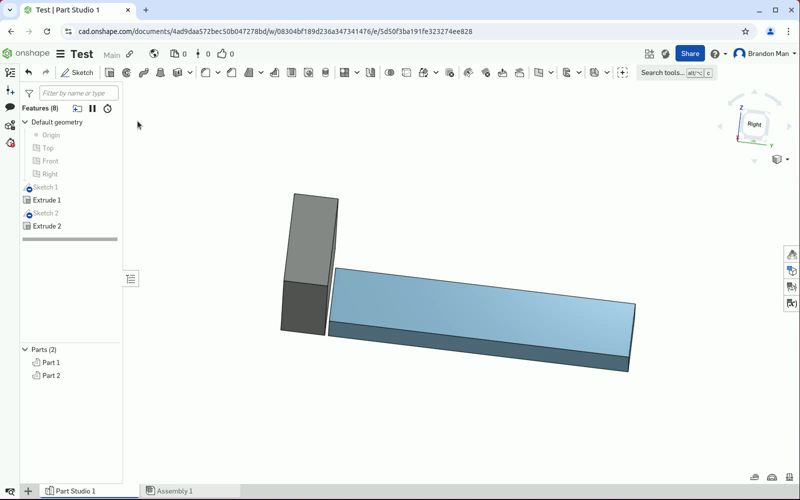
key(right, 3)
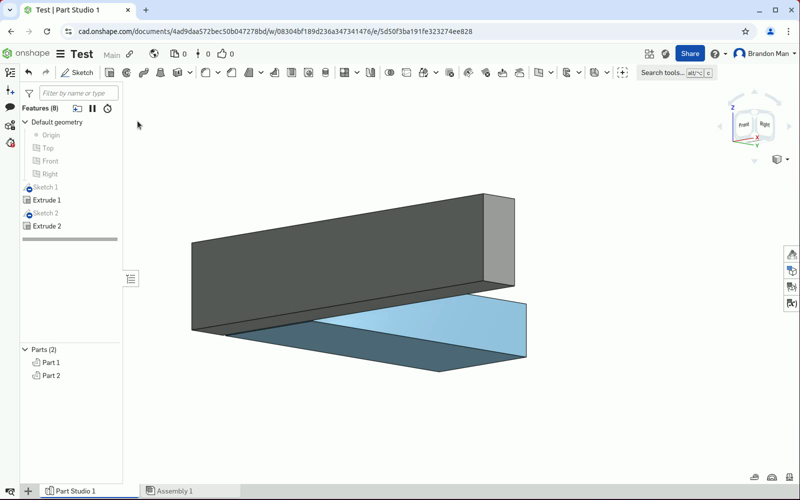
key(down, 3)
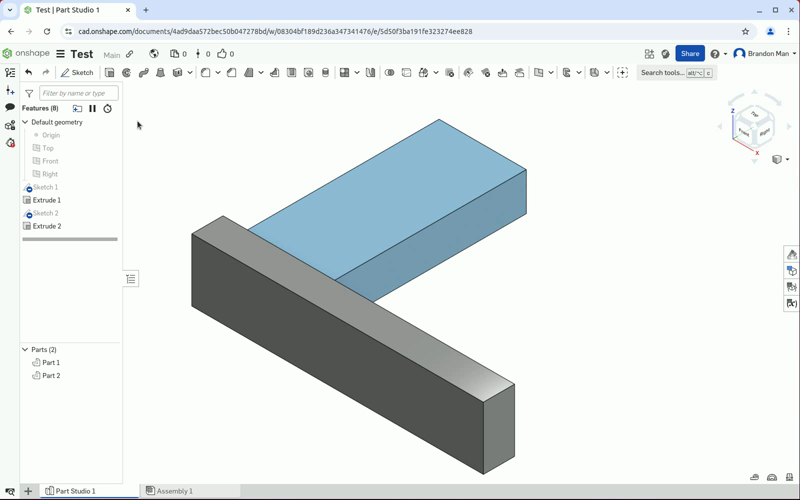
mouse_move(73, 189)
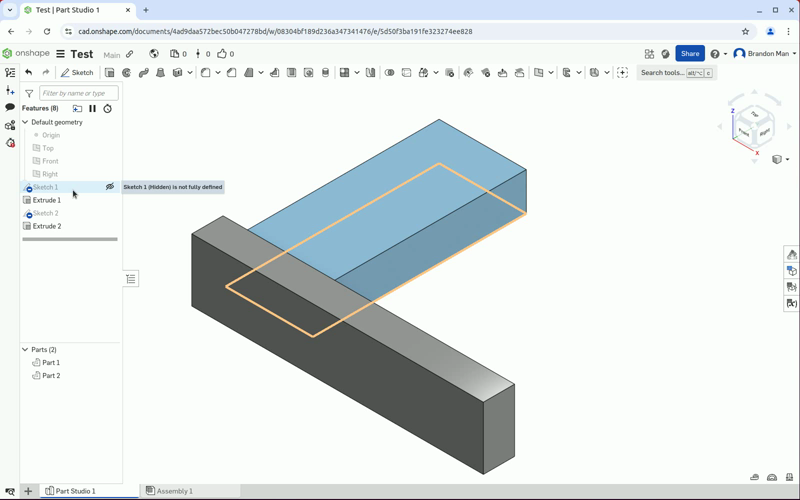
click(73, 189)